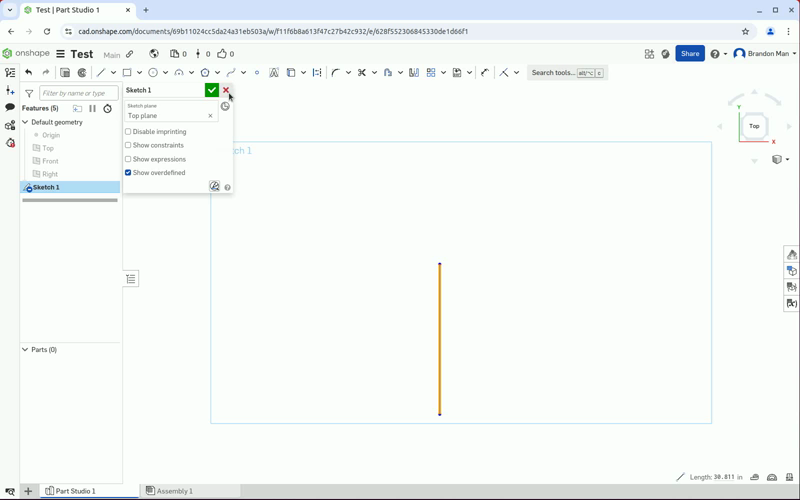
key(shift+h)
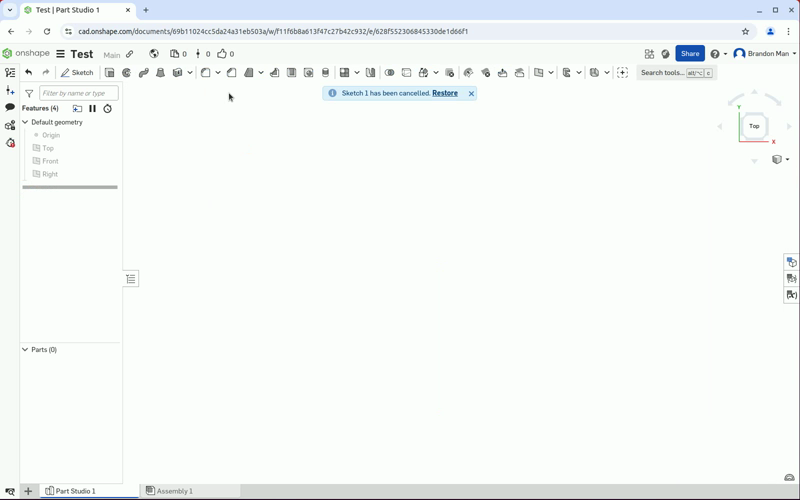
mouse_move(73, 352)
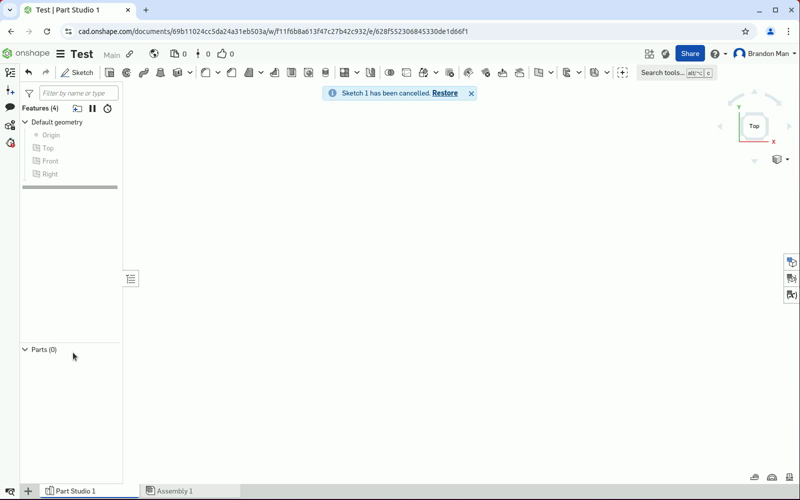
key(y)
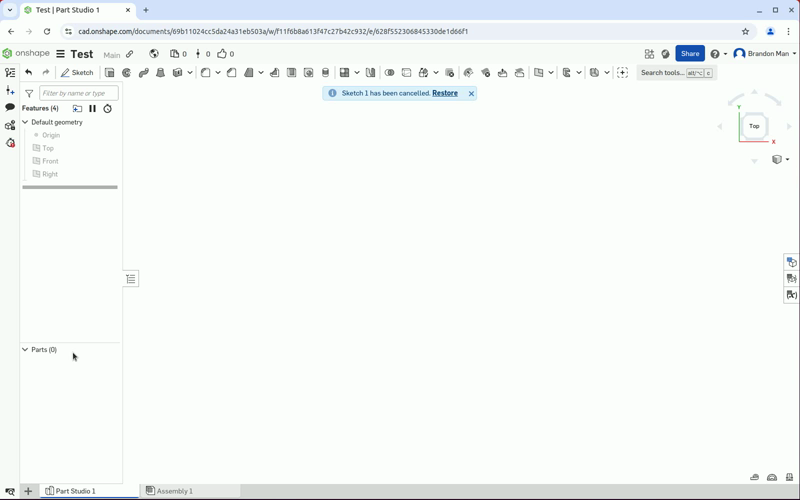
key(shift+p)
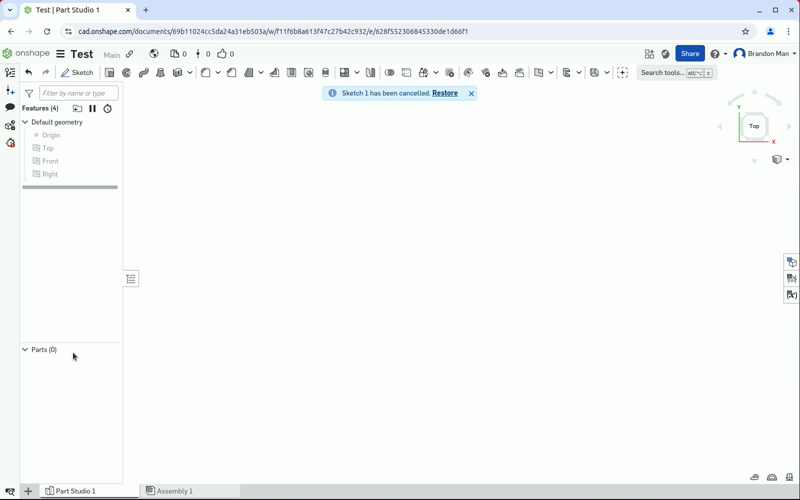
key(space)
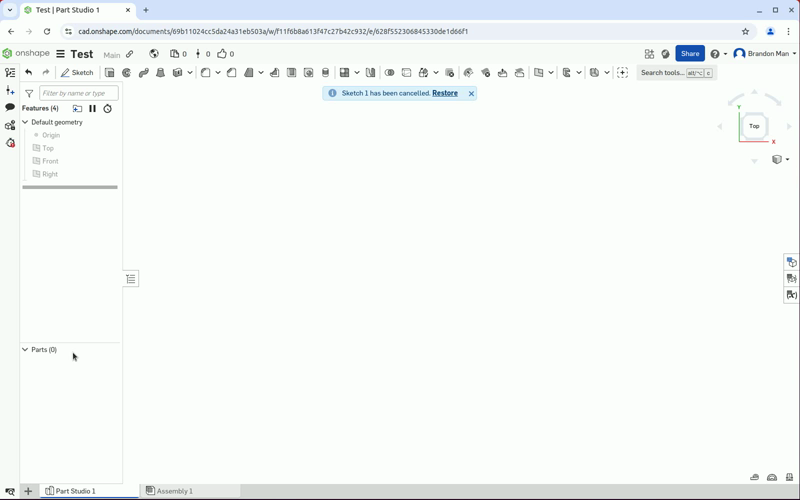
key_down(shift)
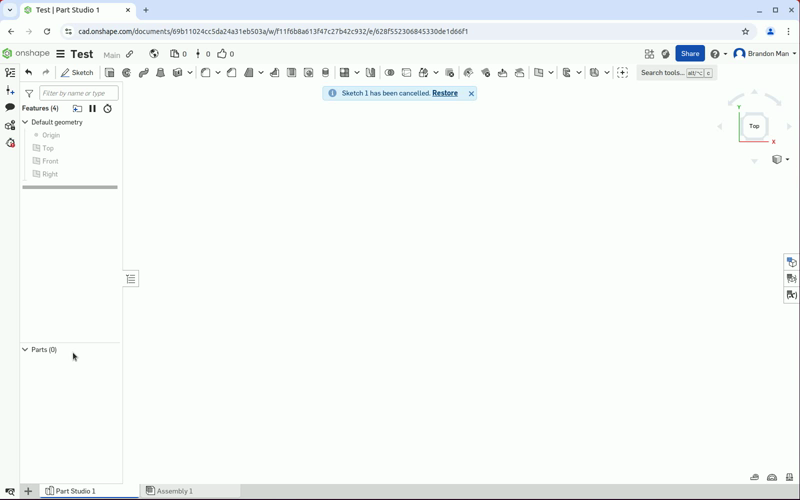
key(up)
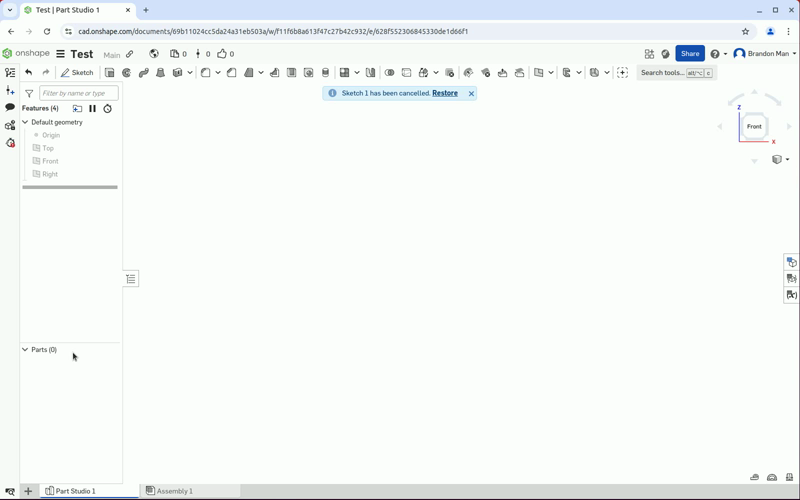
key_up(shift)
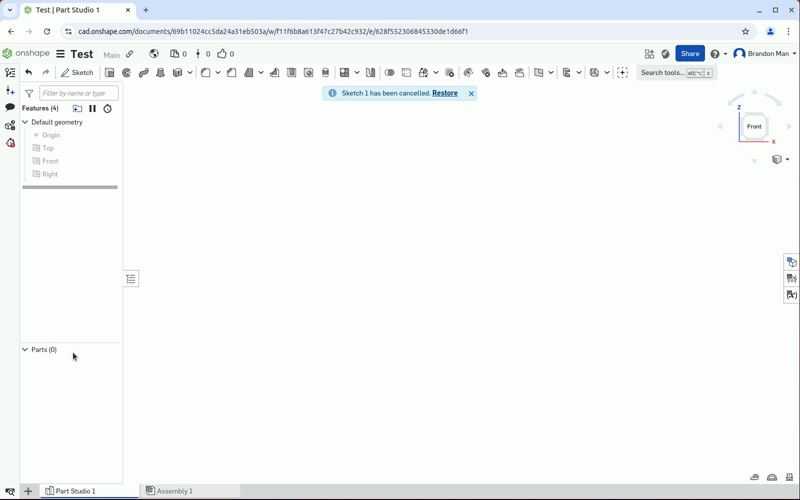
mouse_move(73, 352)
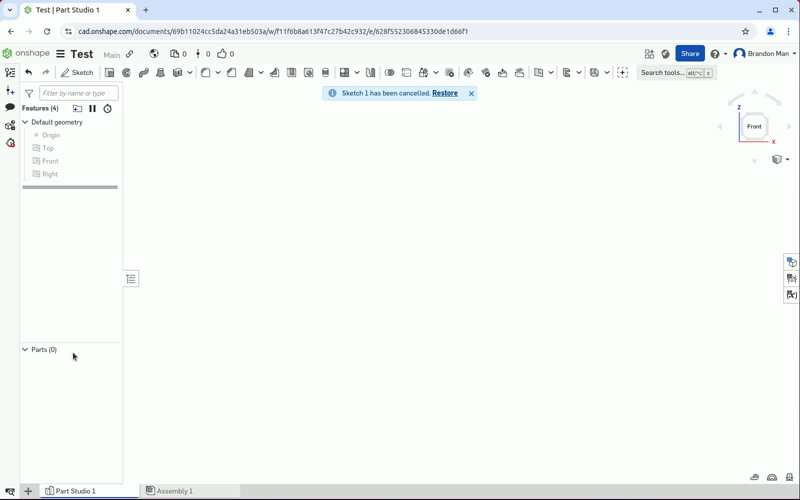
key(shift+y)
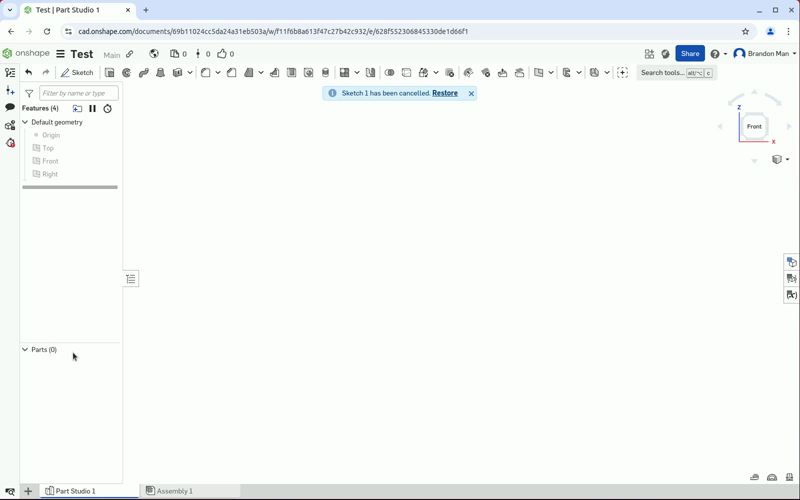
key(shift+s)
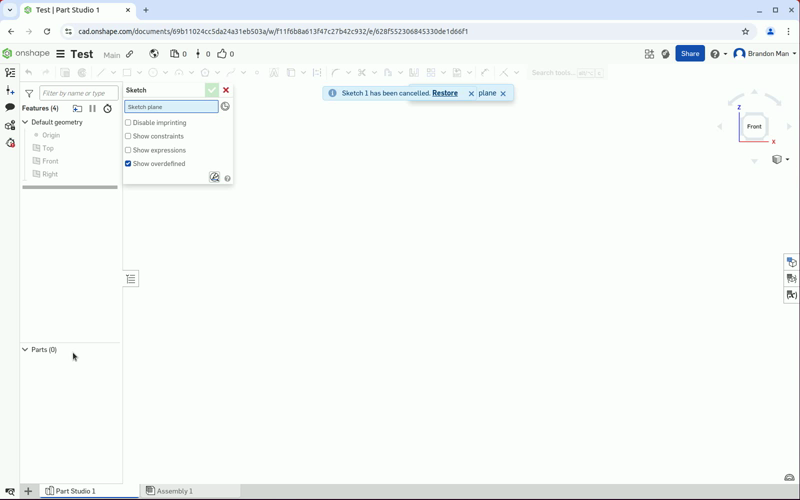
mouse_move(73, 163)
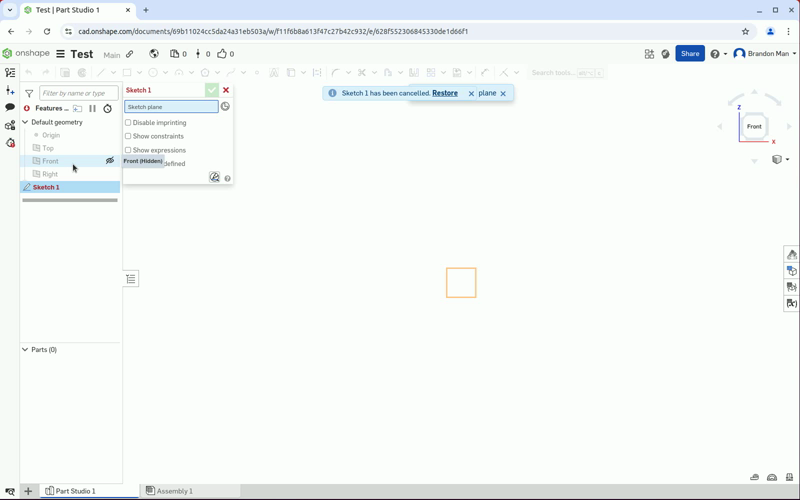
click(73, 163)
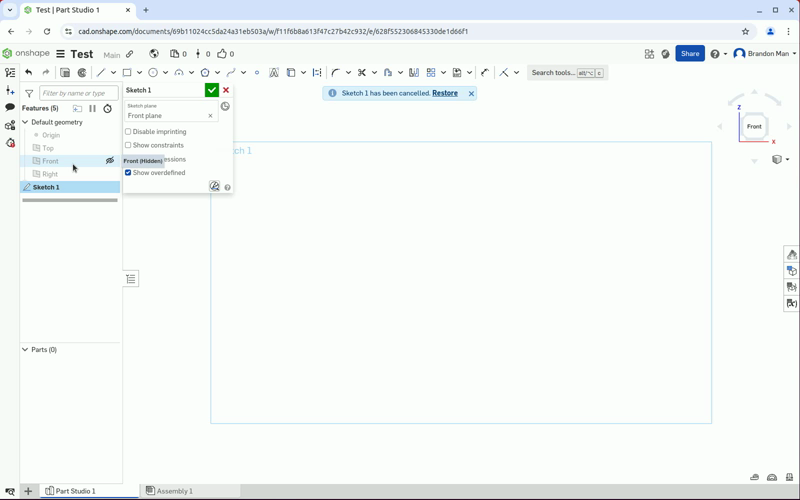
mouse_move(73, 352)
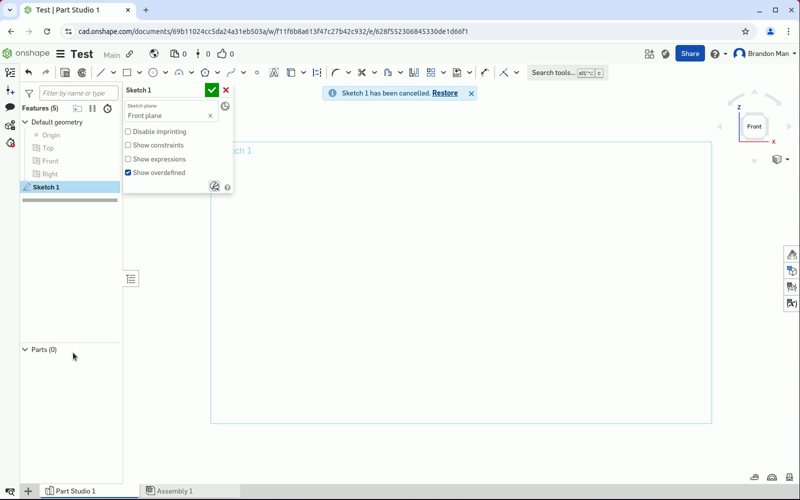
key(y)
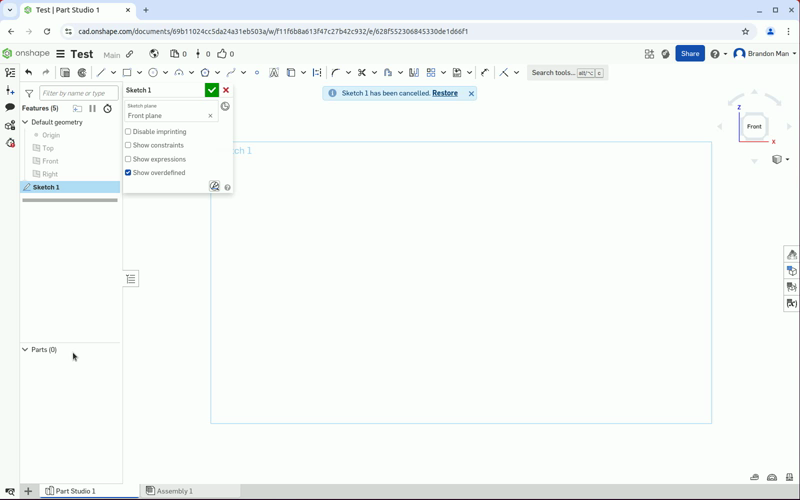
key(l)
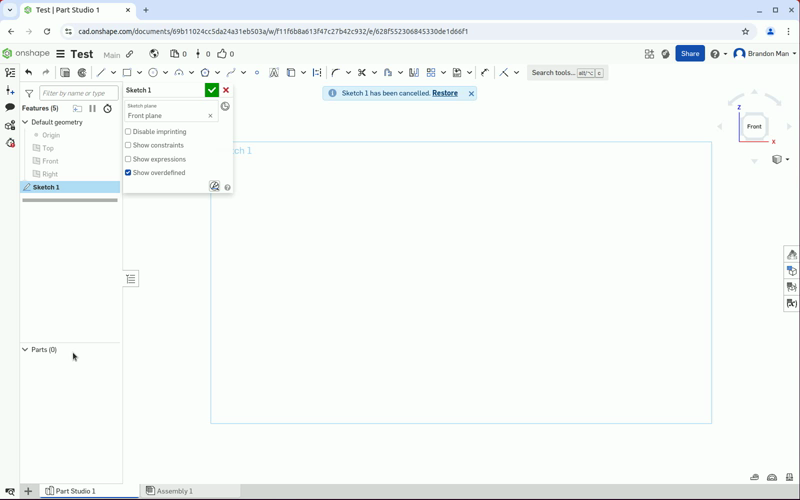
key_down(shift)
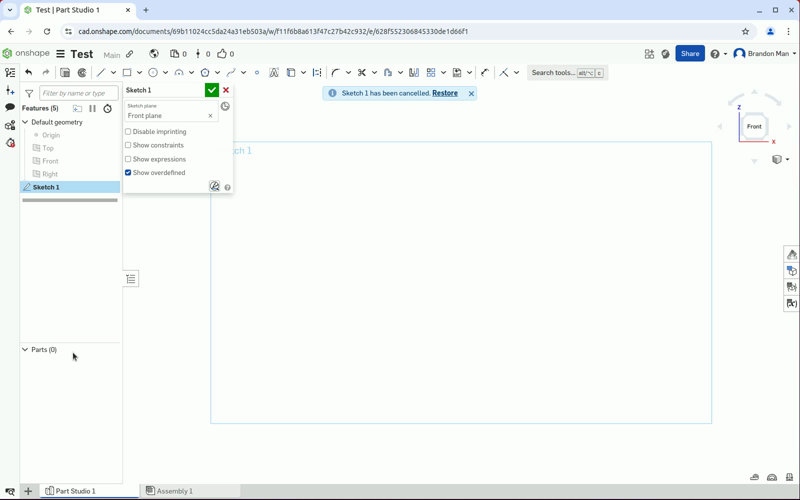
mouse_move(348, 195)
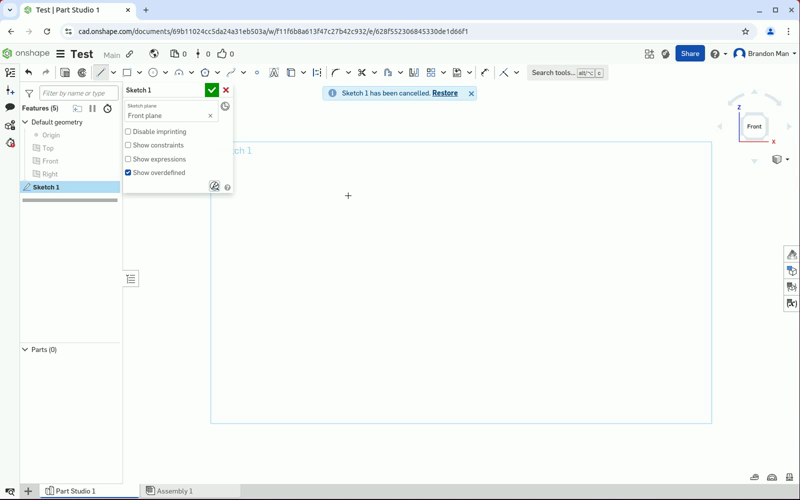
click(348, 195)
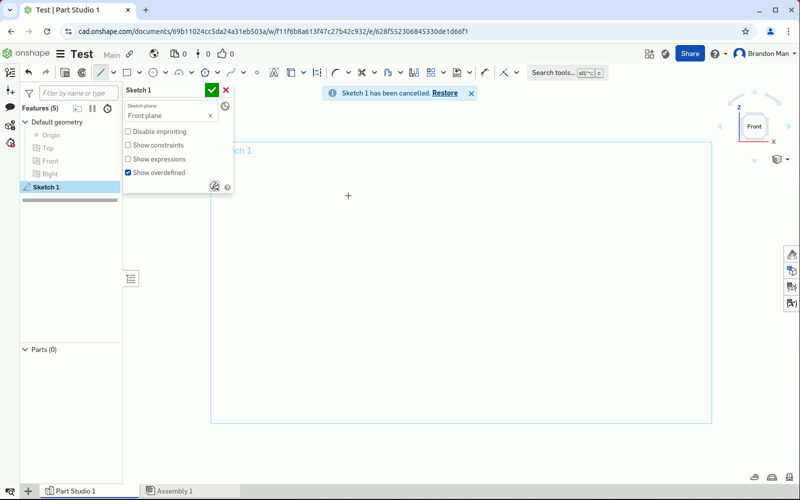
key_up(shift)
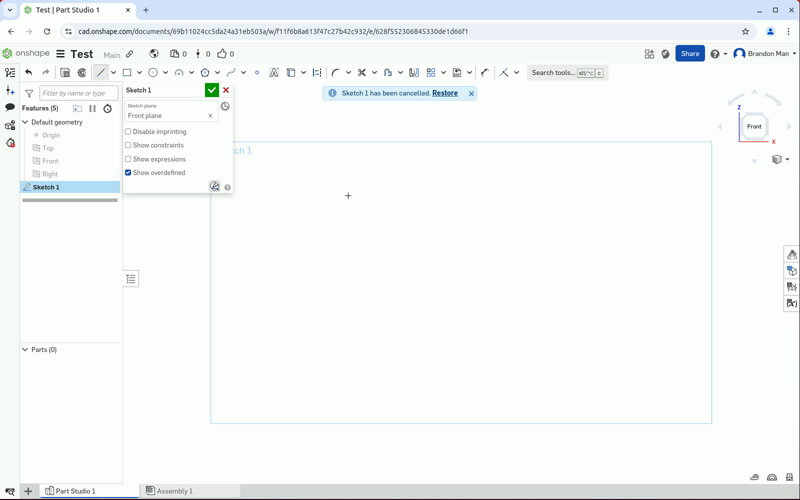
key_down(shift)
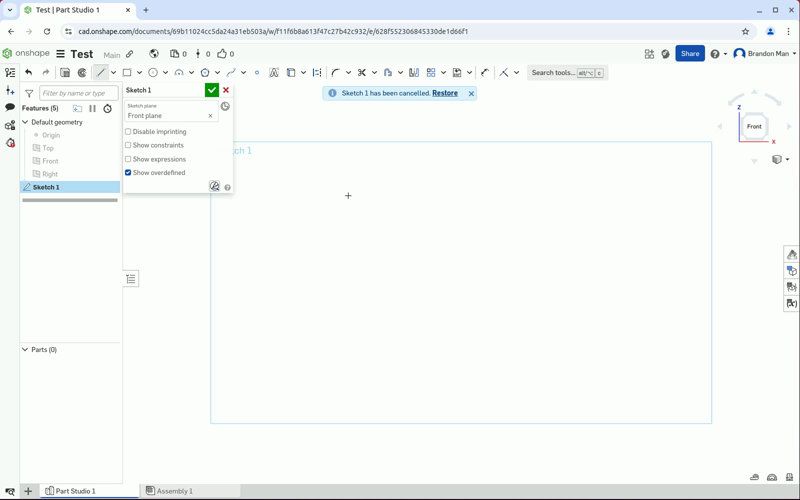
mouse_move(378, 195)
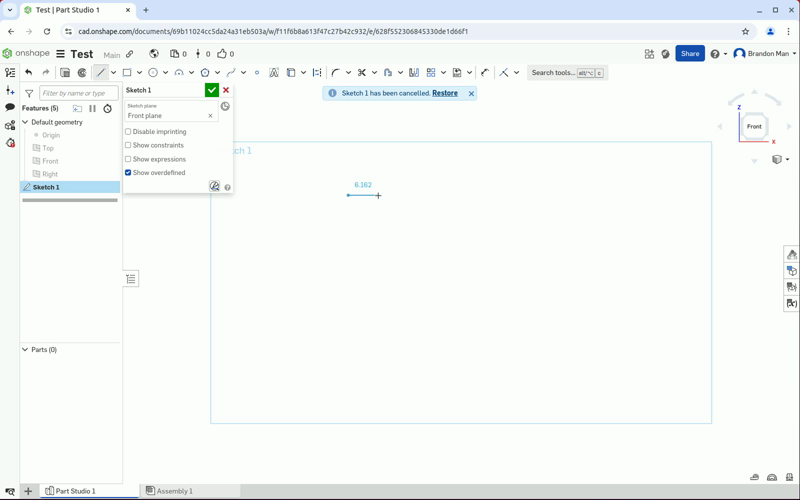
mouse_move(358, 195)
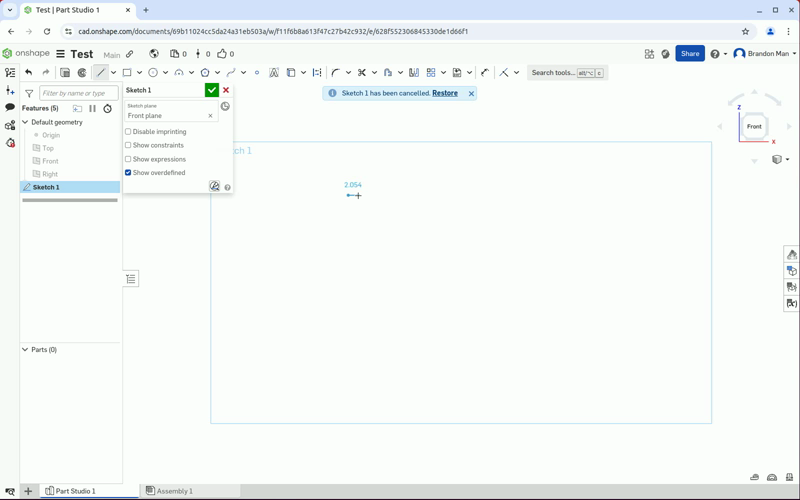
click(358, 195)
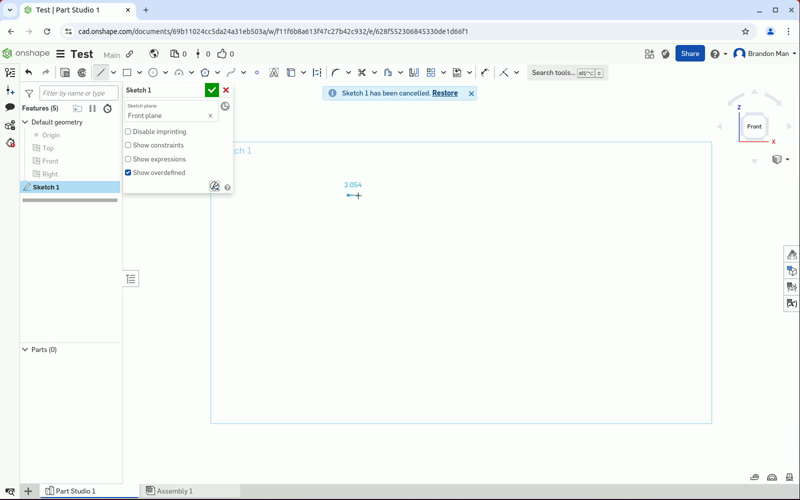
key_up(shift)
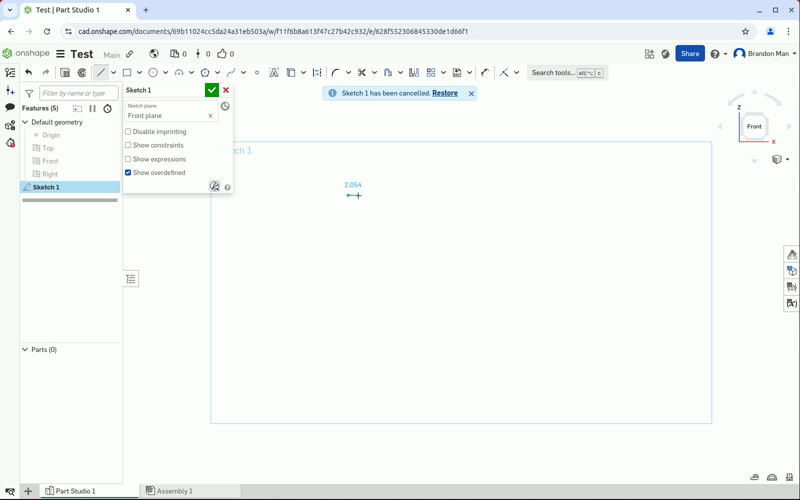
key_down(shift)
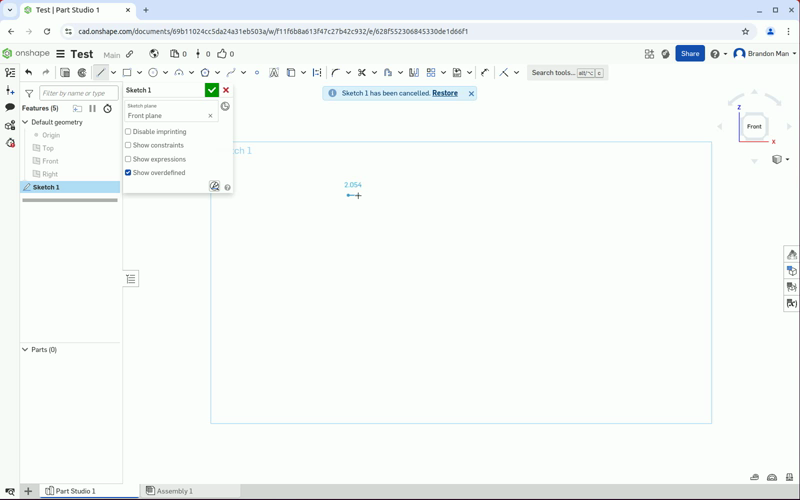
mouse_move(388, 195)
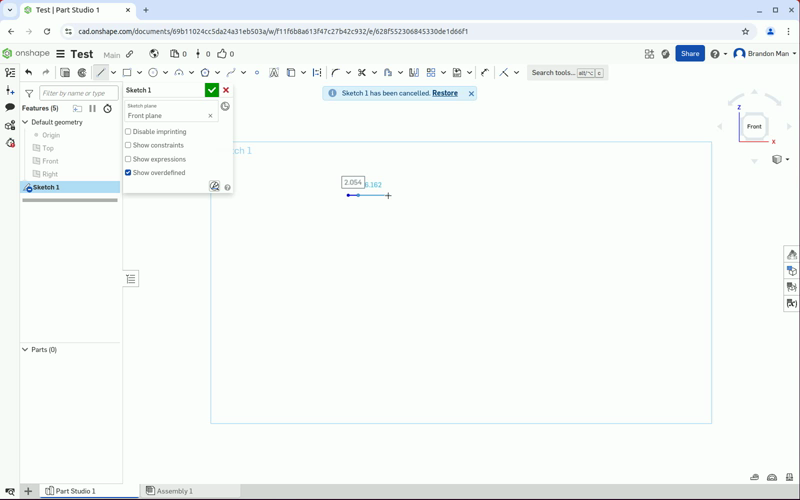
mouse_move(358, 169)
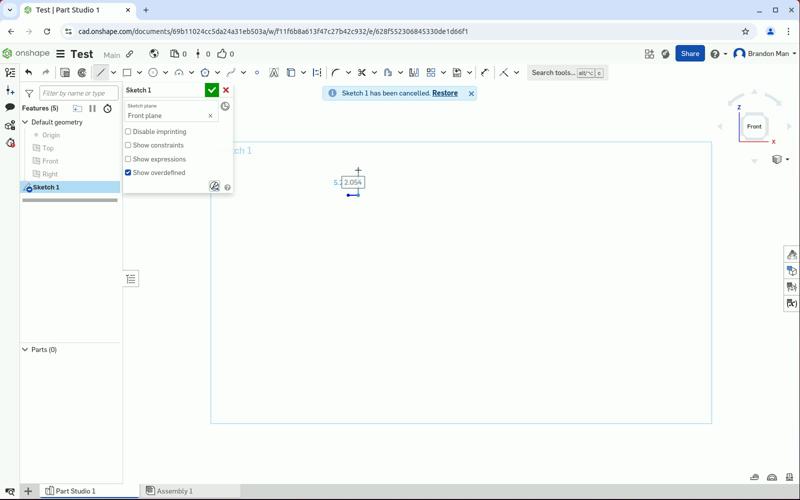
click(358, 169)
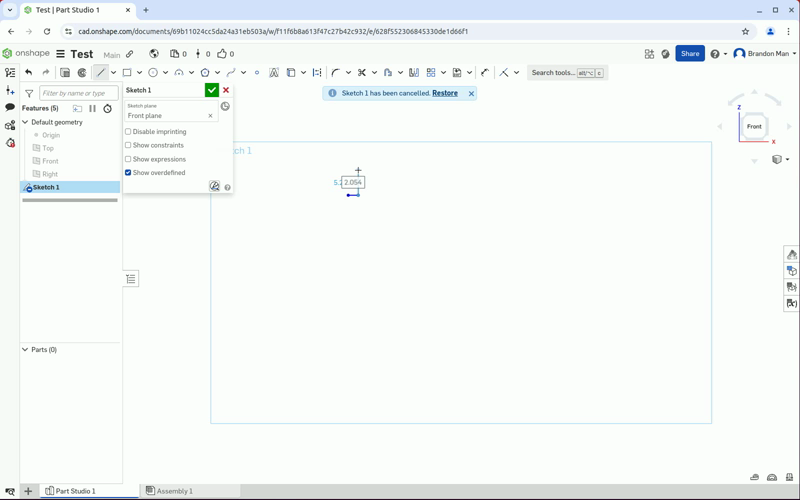
key_up(shift)
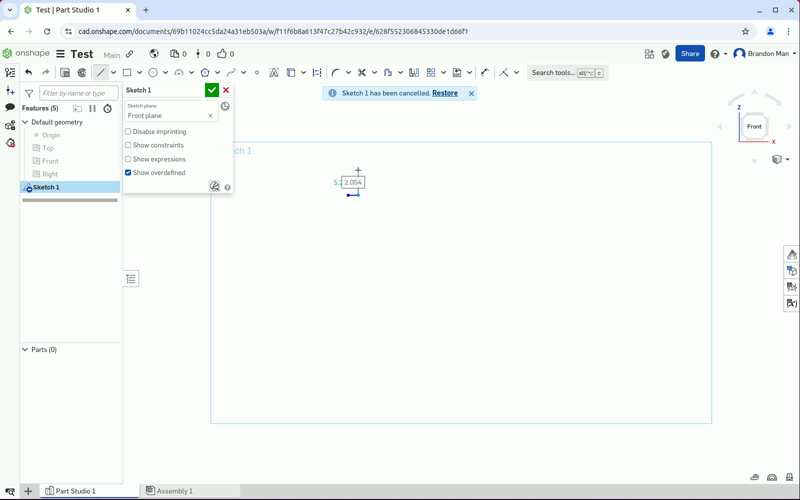
key_down(shift)
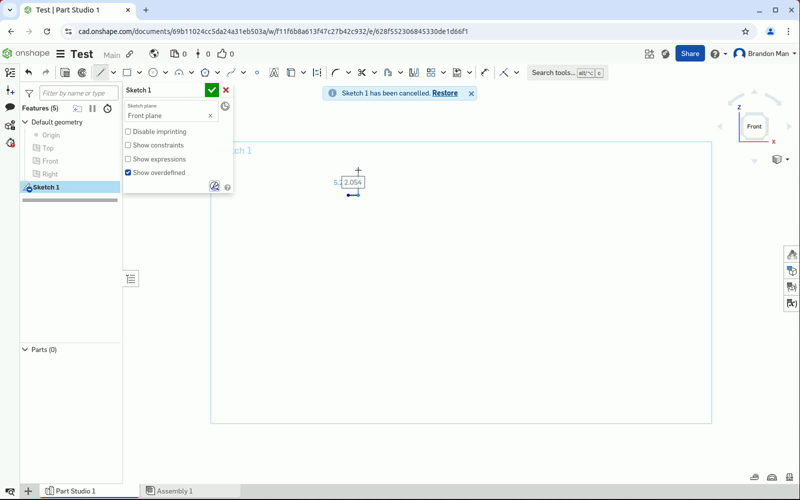
mouse_move(388, 169)
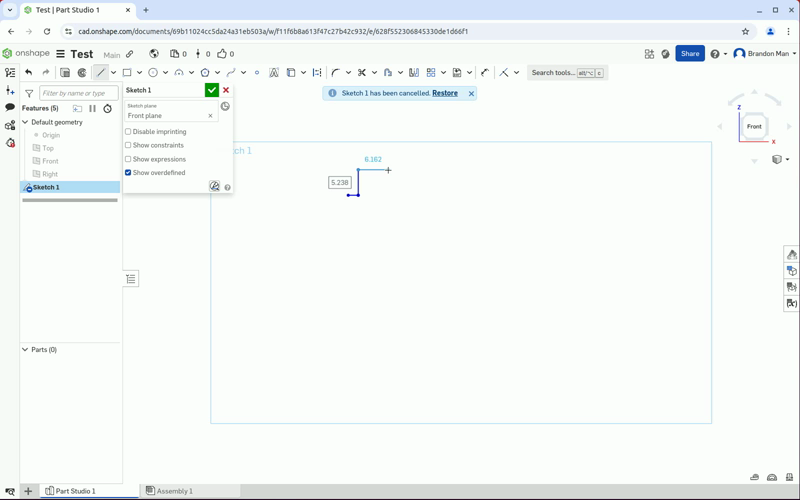
mouse_move(348, 169)
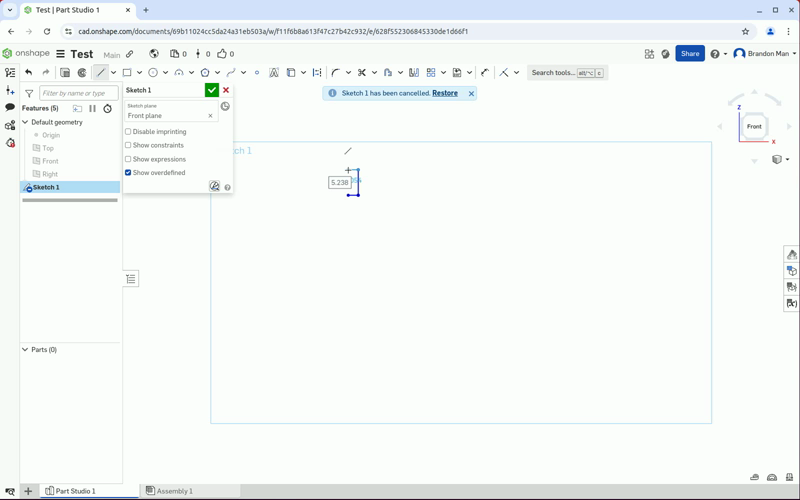
click(348, 169)
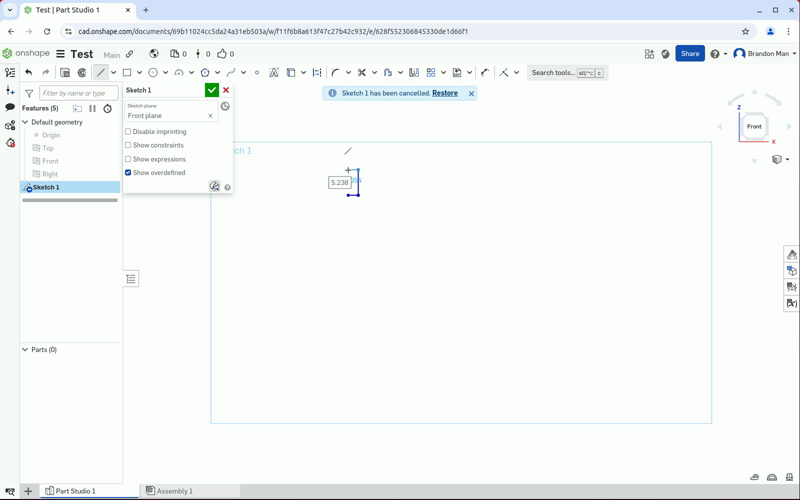
key_up(shift)
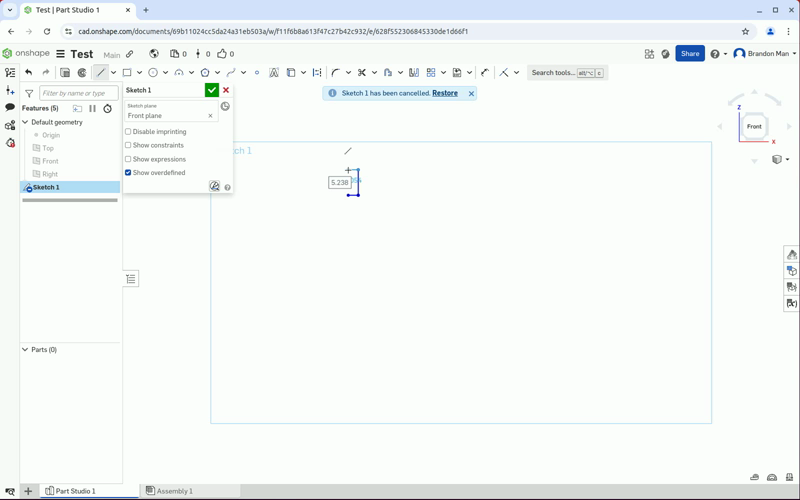
mouse_move(378, 169)
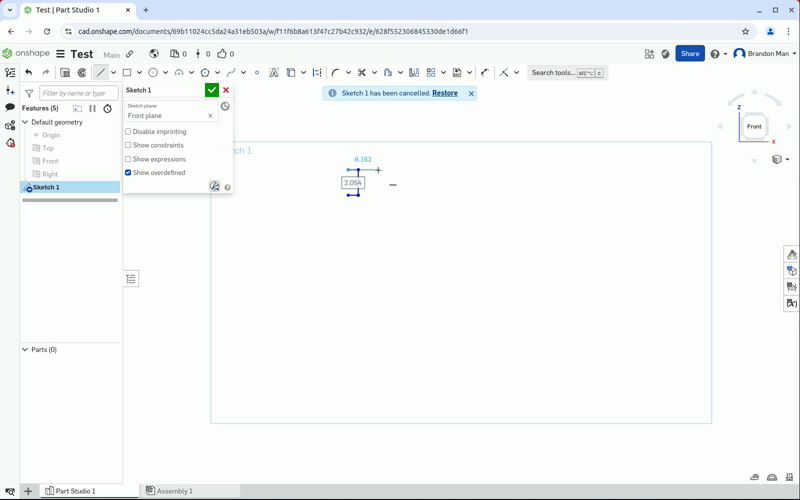
key_down(shift)
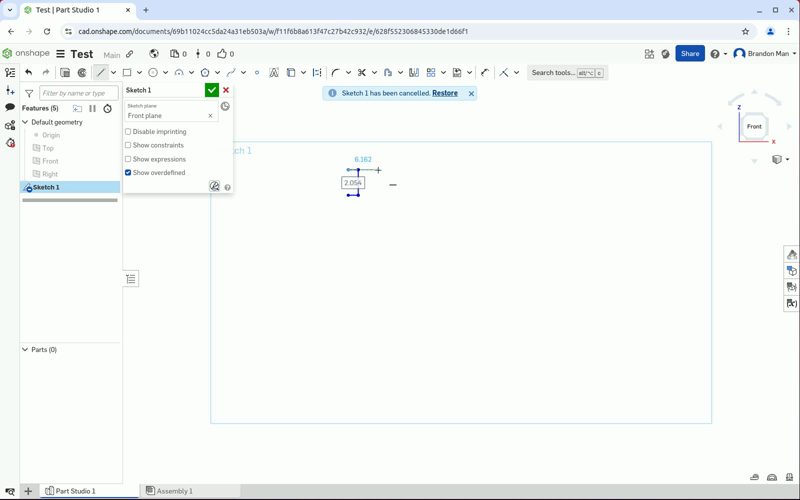
mouse_move(348, 195)
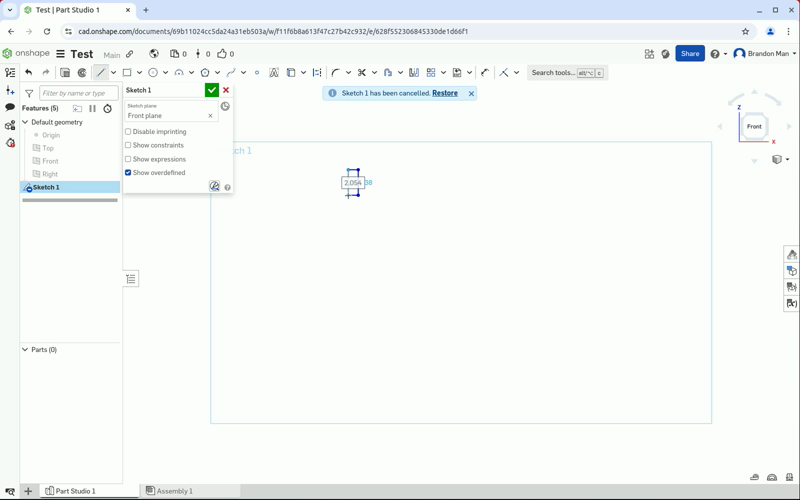
key_up(shift)
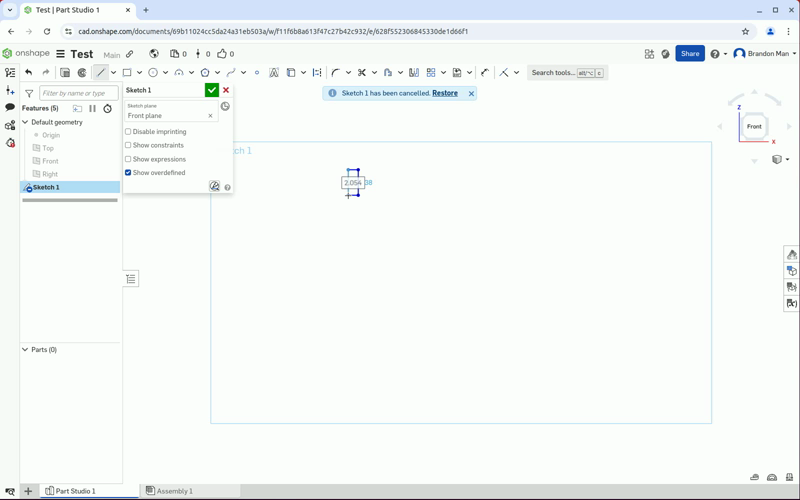
click(348, 195)
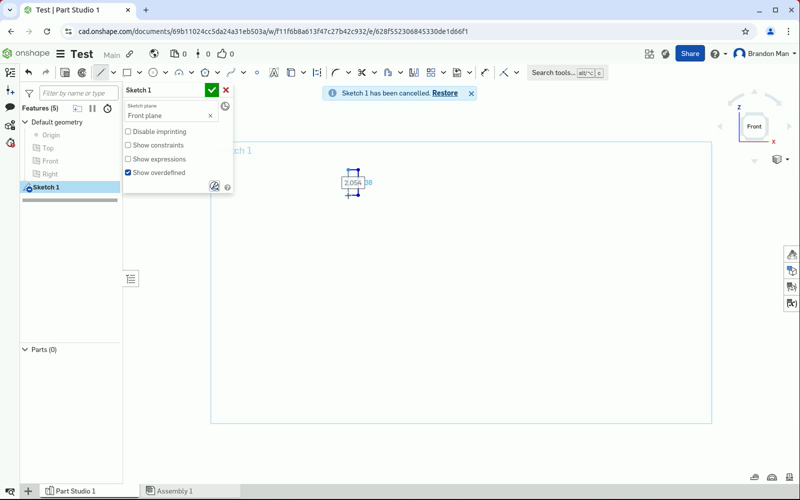
key(esc)
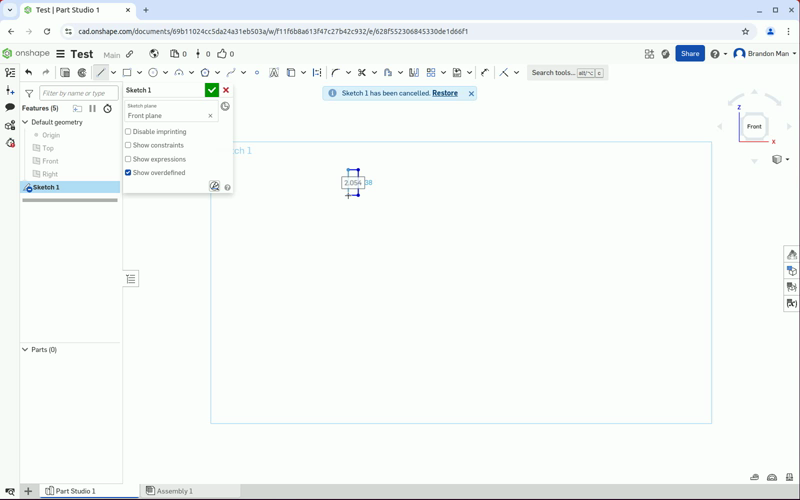
mouse_move(354, 186)
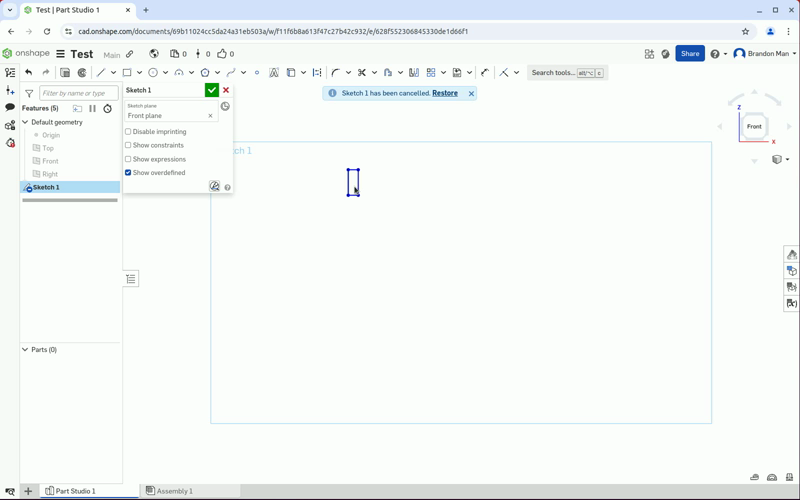
scroll(6)
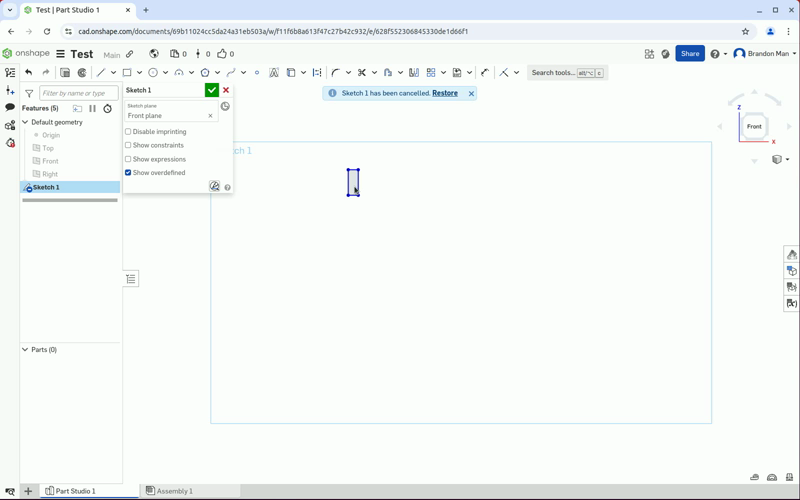
scroll(6)
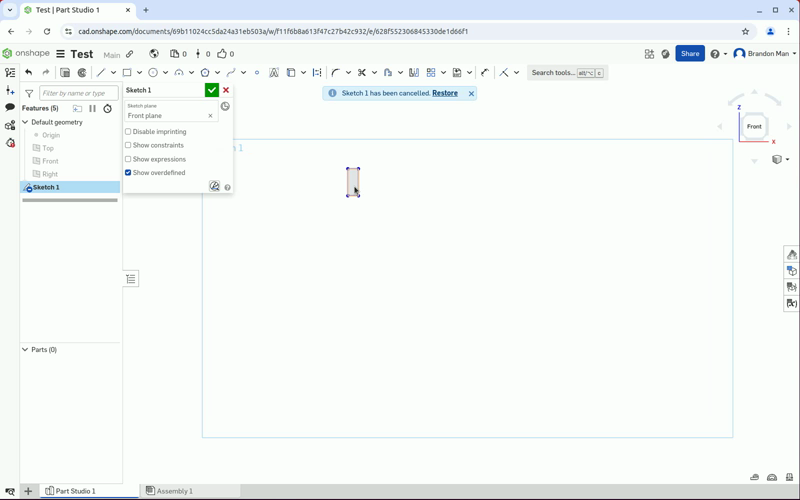
scroll(6)
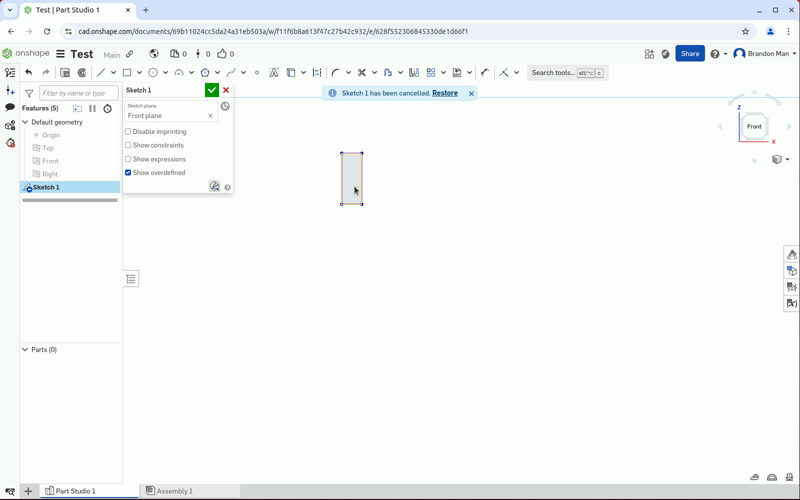
scroll(6)
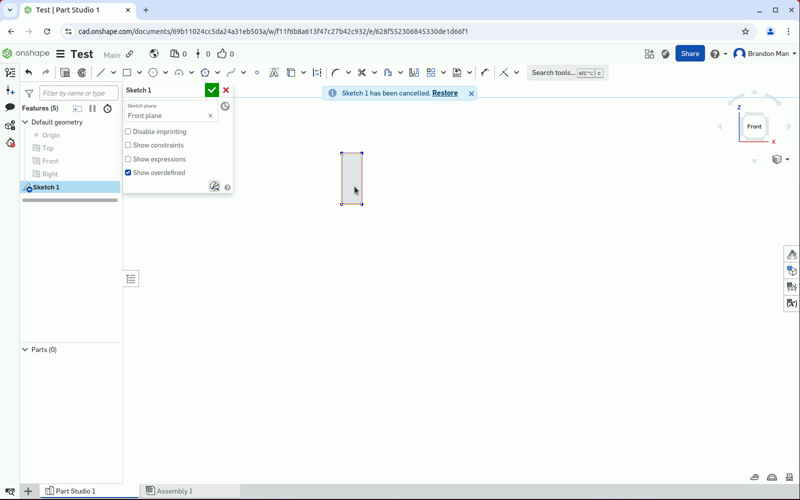
scroll(6)
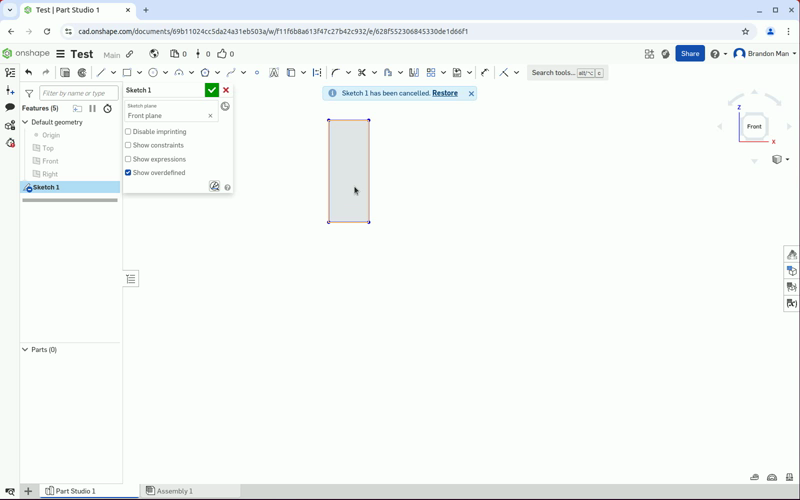
scroll(6)
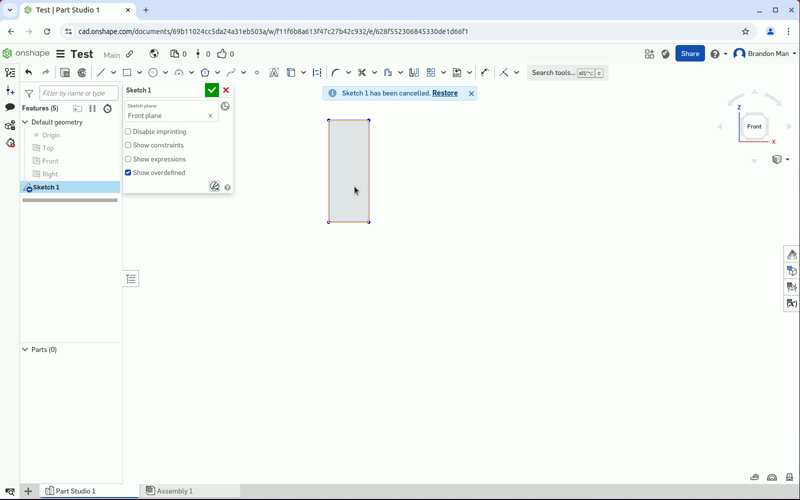
scroll(6)
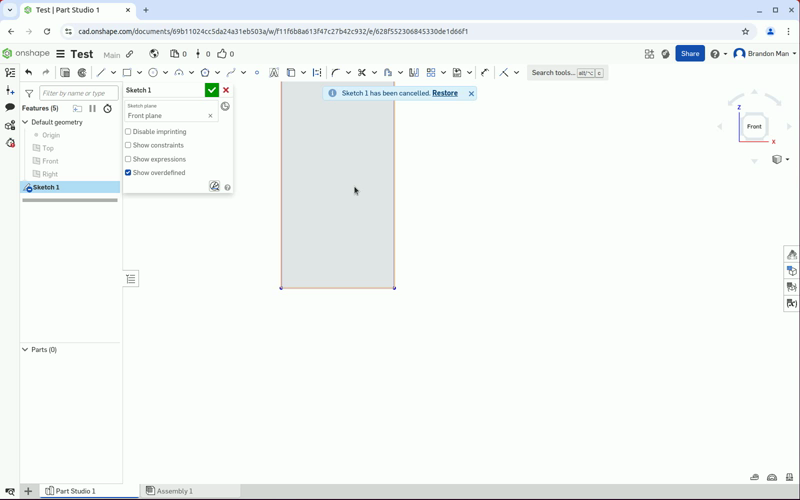
click(354, 186)
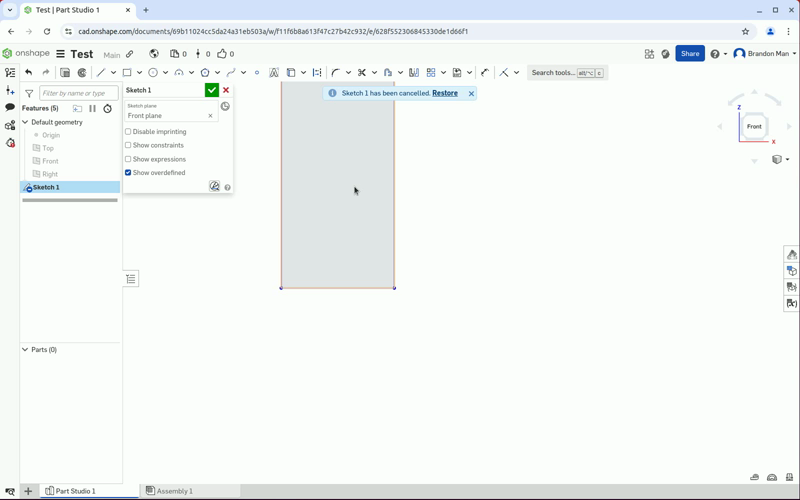
scroll(-6)
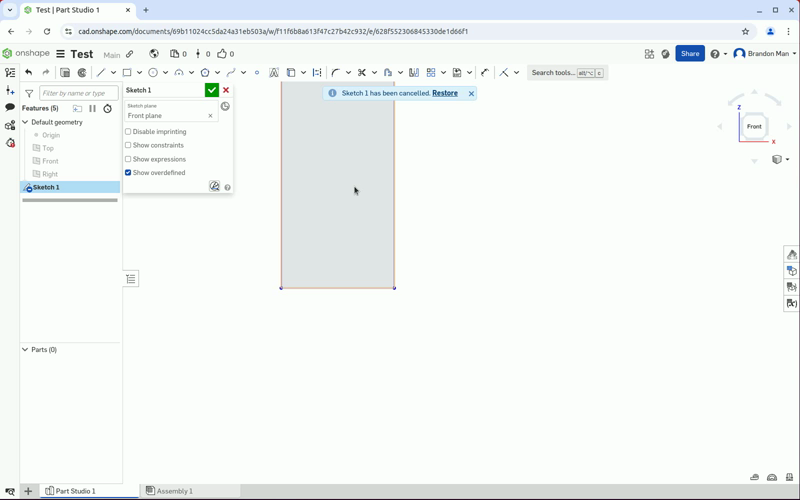
scroll(-6)
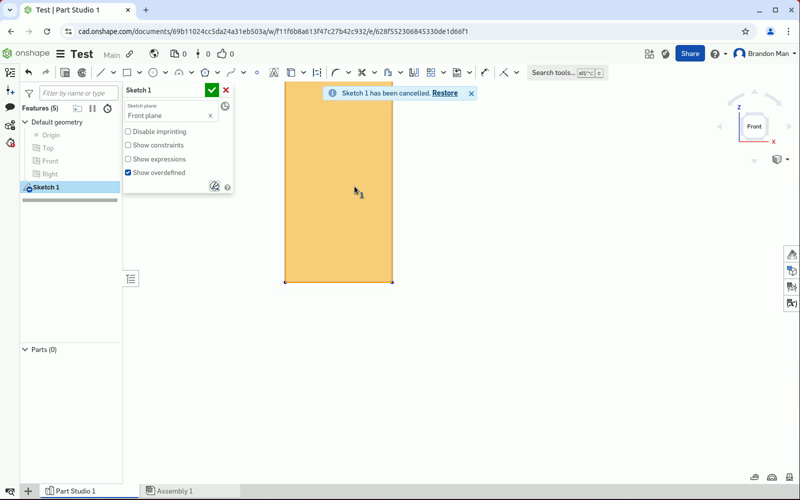
scroll(-6)
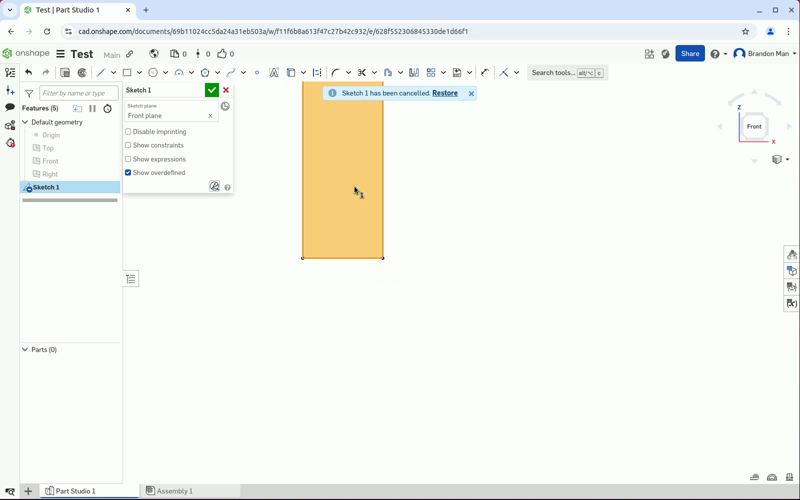
scroll(-6)
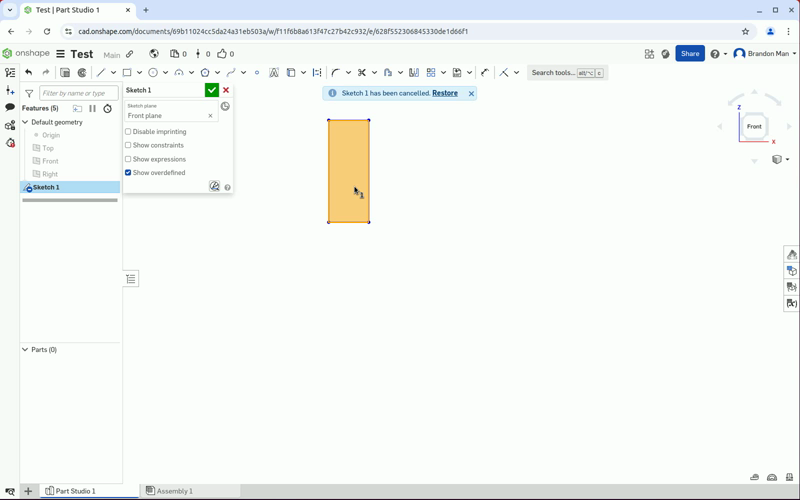
scroll(-6)
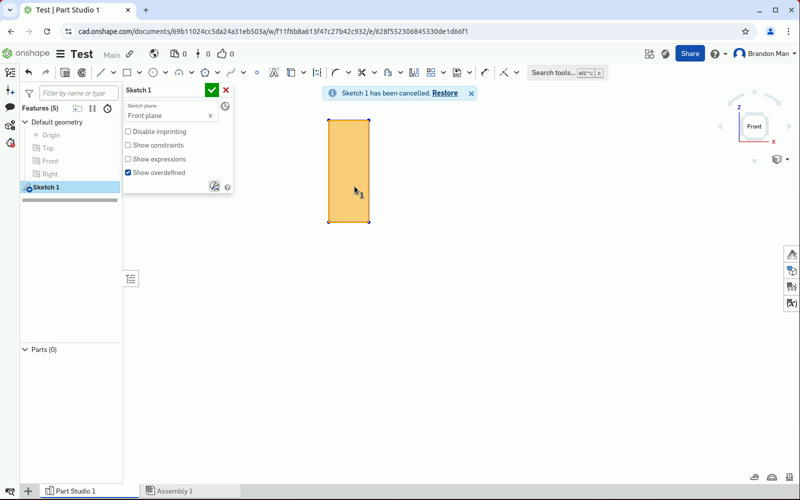
scroll(-6)
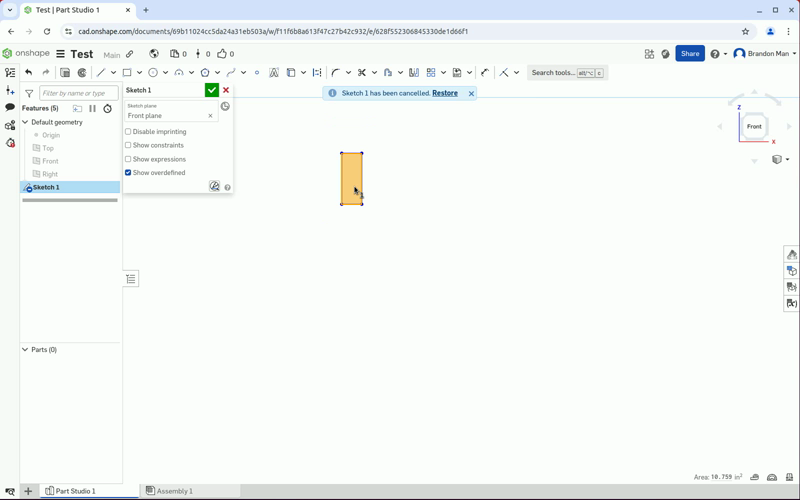
scroll(-6)
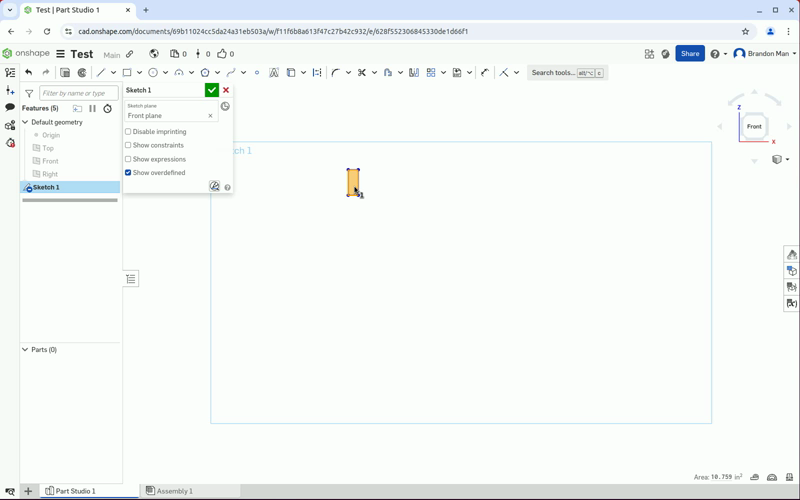
mouse_move(73, 352)
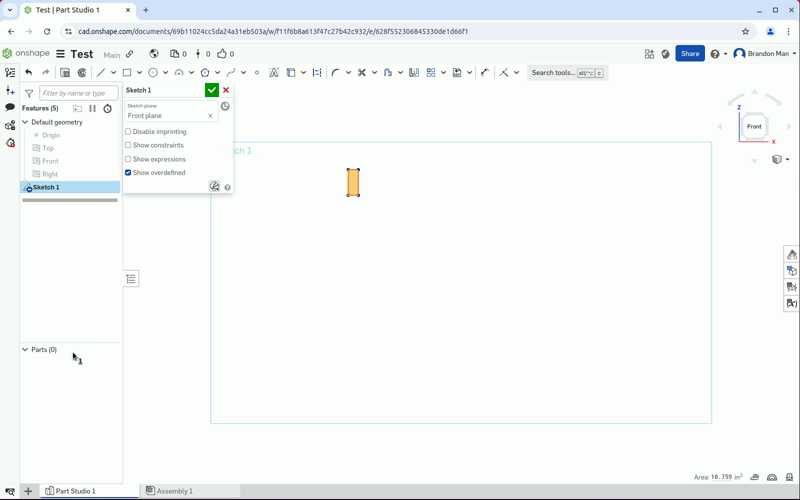
key(shift+y)
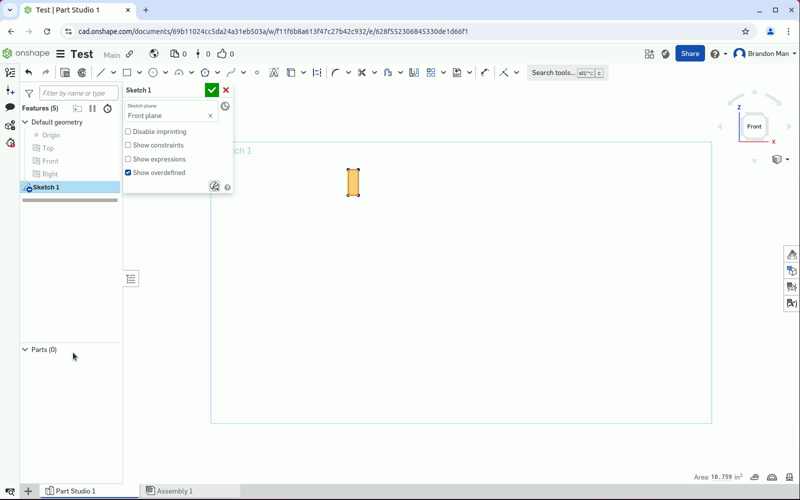
key(shift+e)
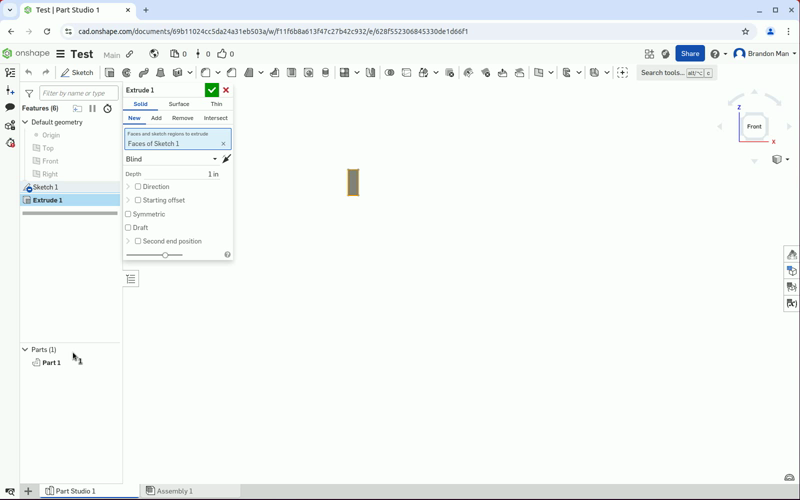
mouse_move(143, 106)
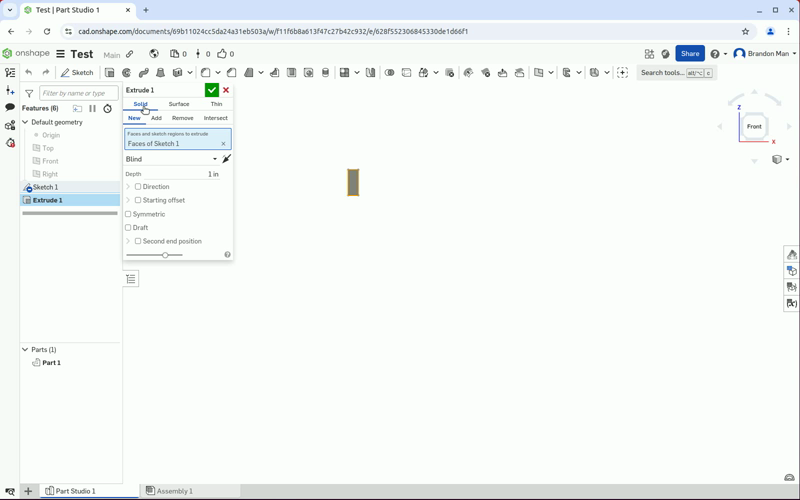
click(143, 106)
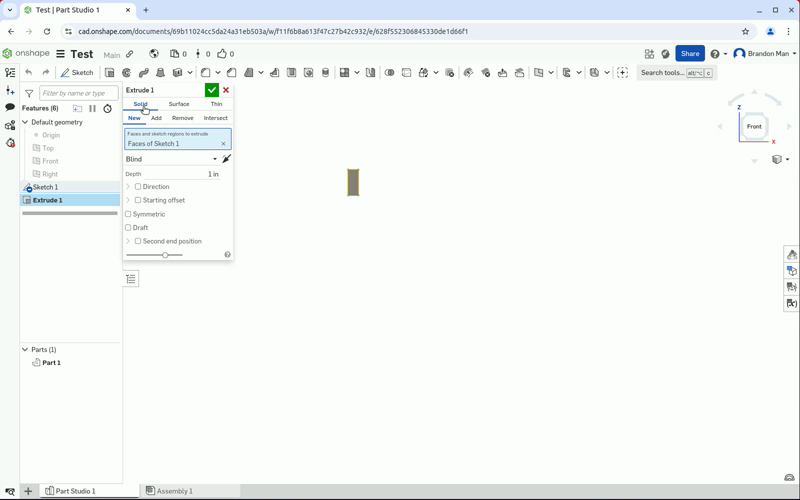
mouse_move(137, 120)
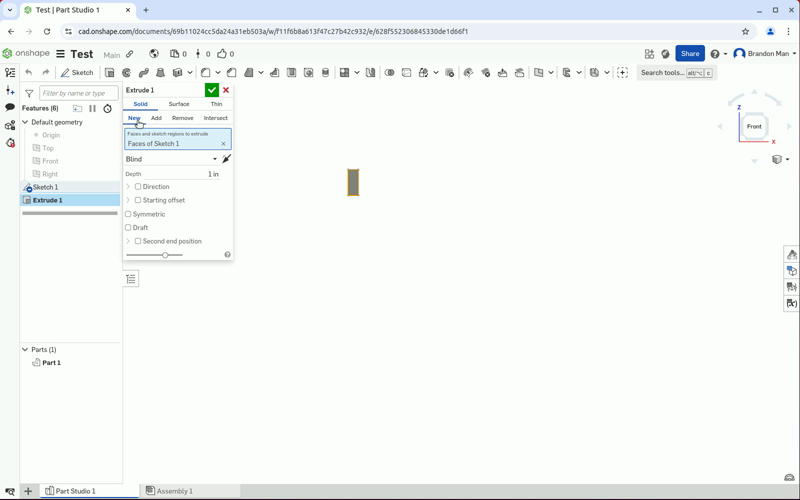
click(137, 120)
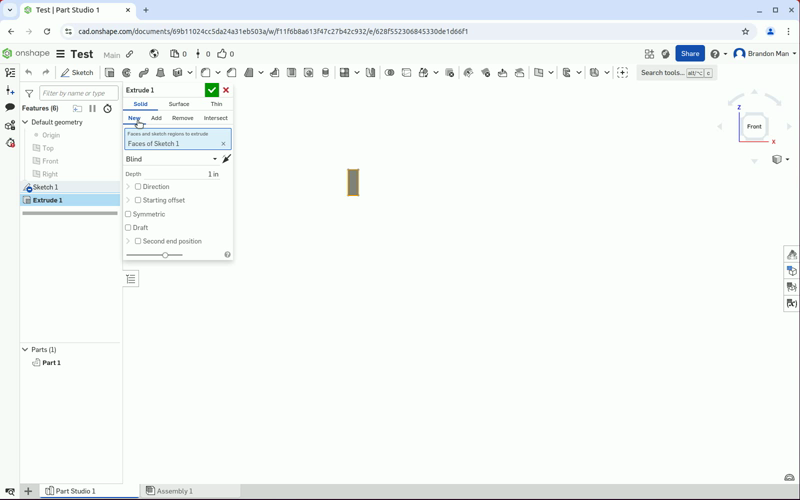
key(tab, 4)
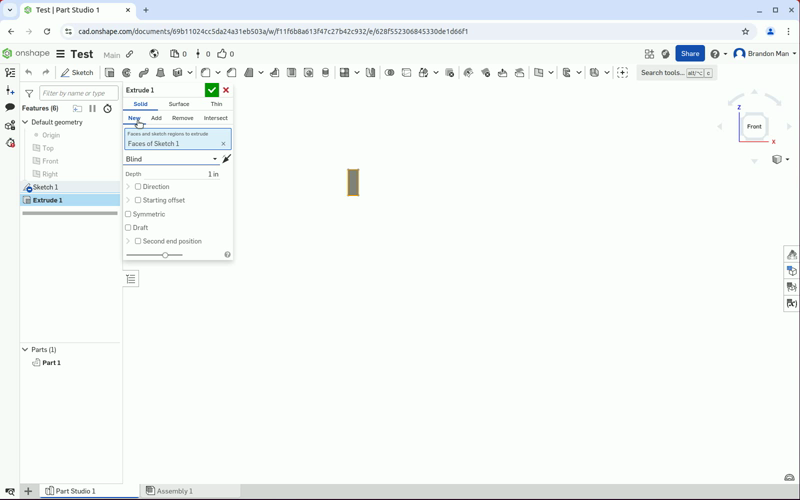
text(-5.055)
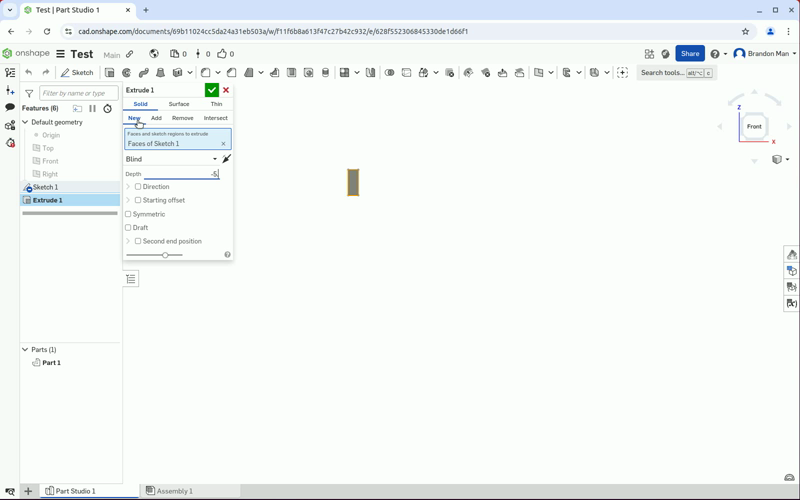
key(enter)
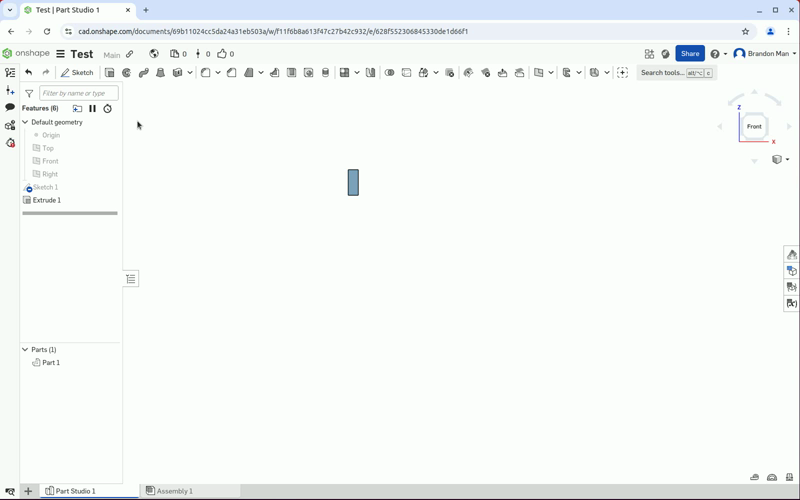
key(shift+h)
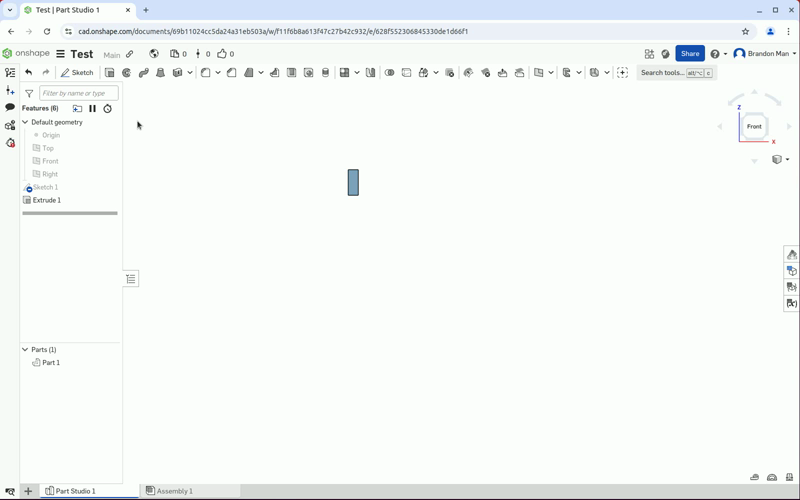
key(shift+h)
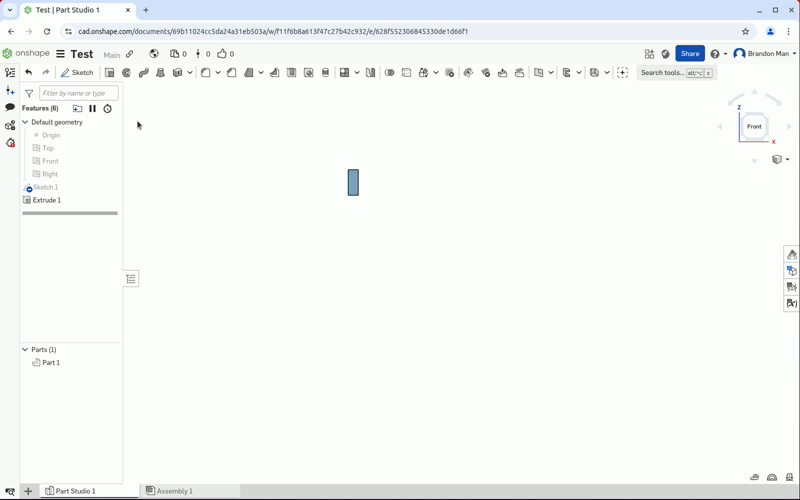
mouse_move(73, 189)
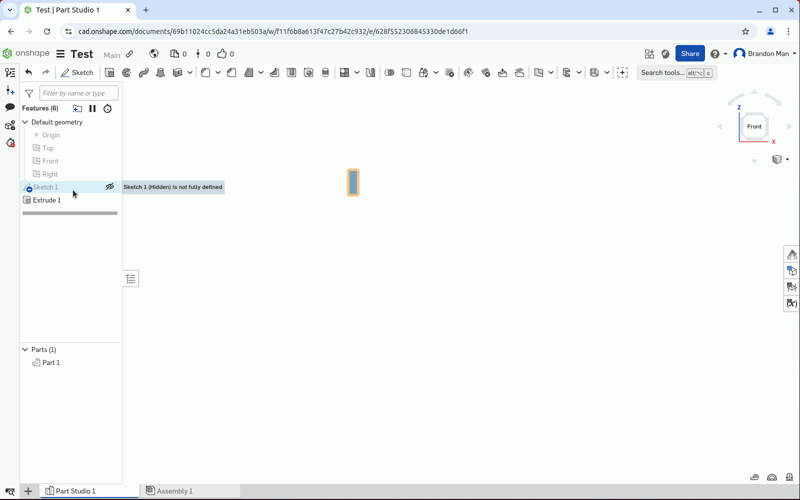
click(73, 189)
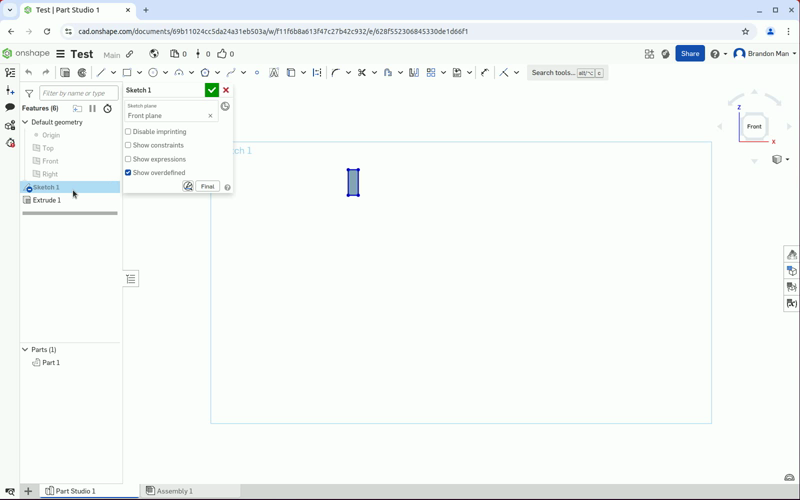
mouse_move(229, 92)
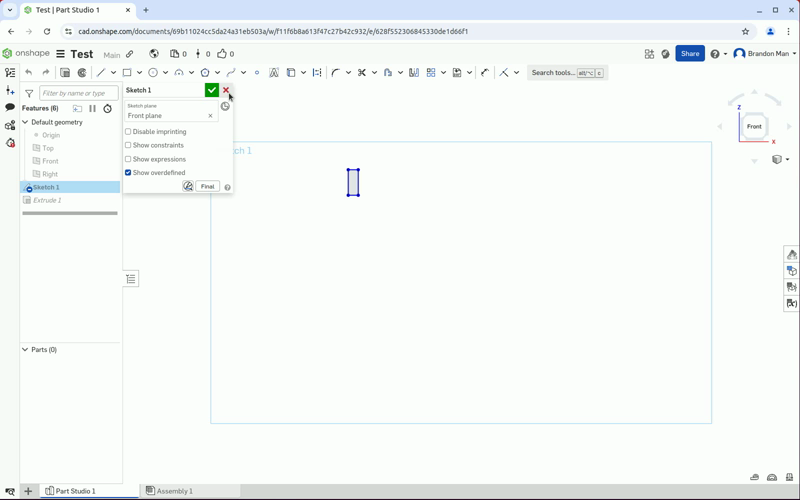
click(229, 92)
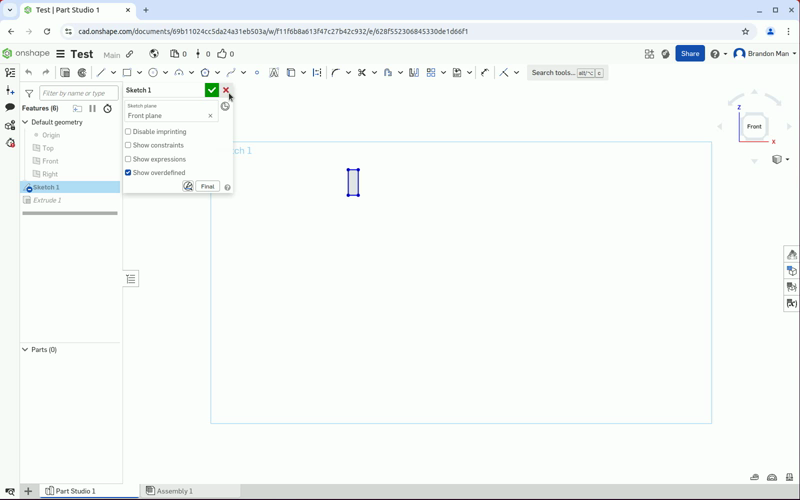
mouse_move(73, 352)
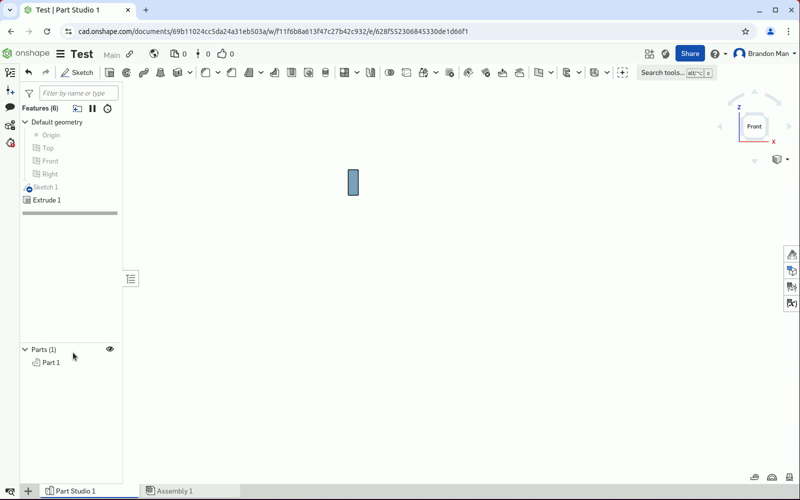
key(y)
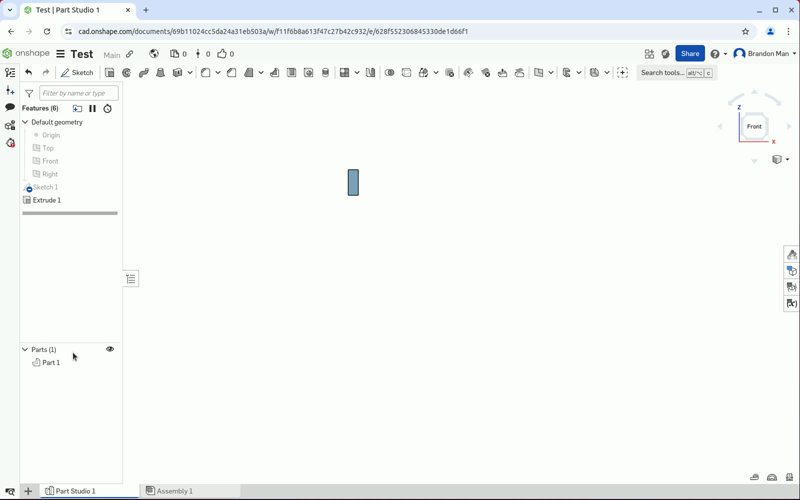
key(shift+p)
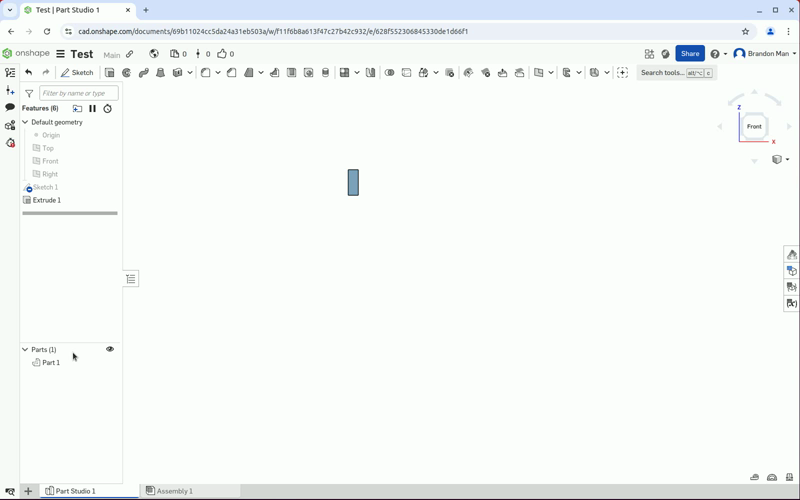
key(space)
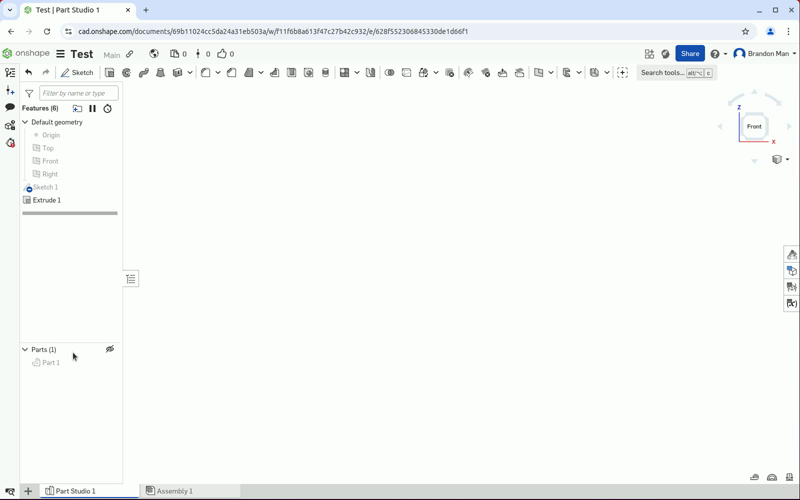
key_down(shift)
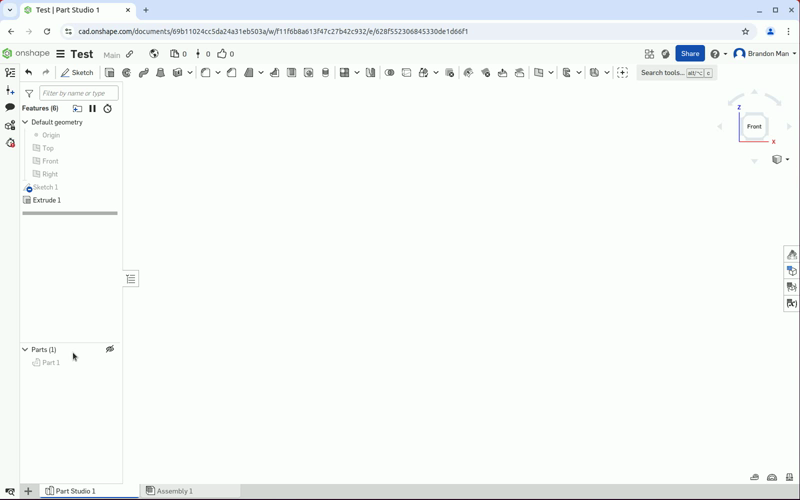
key(left)
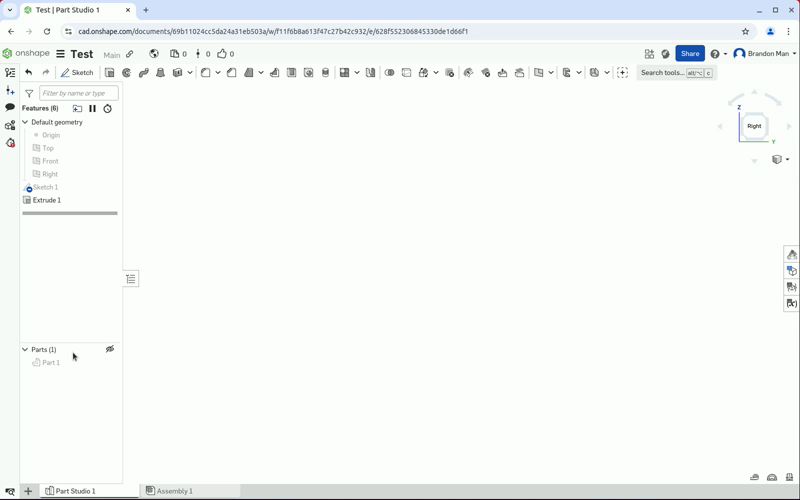
key_up(shift)
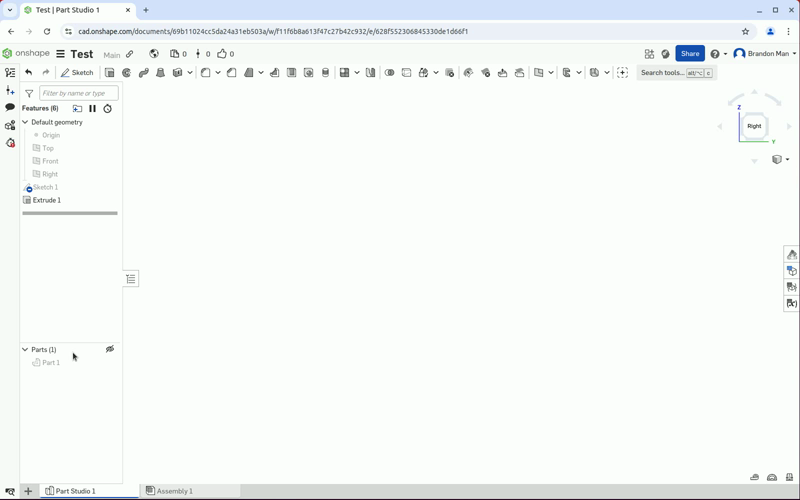
mouse_move(73, 352)
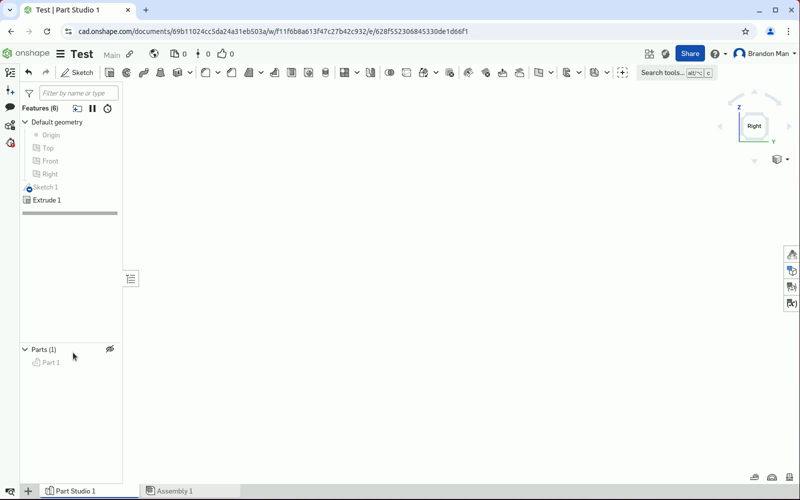
key(shift+y)
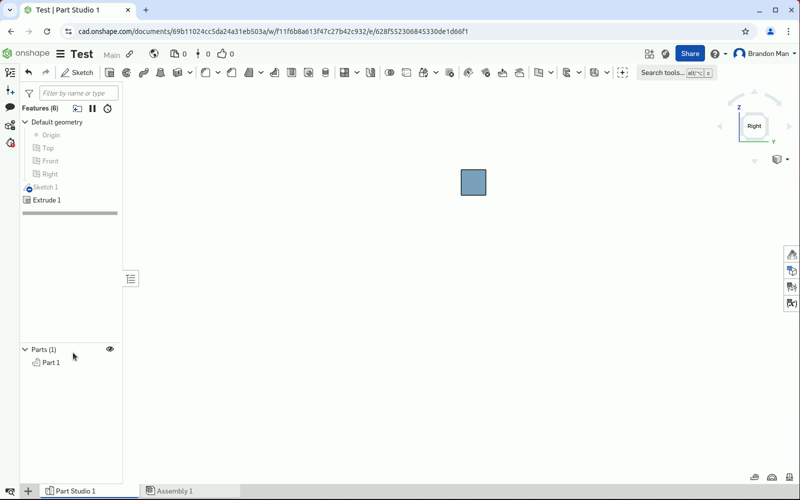
mouse_move(541, 75)
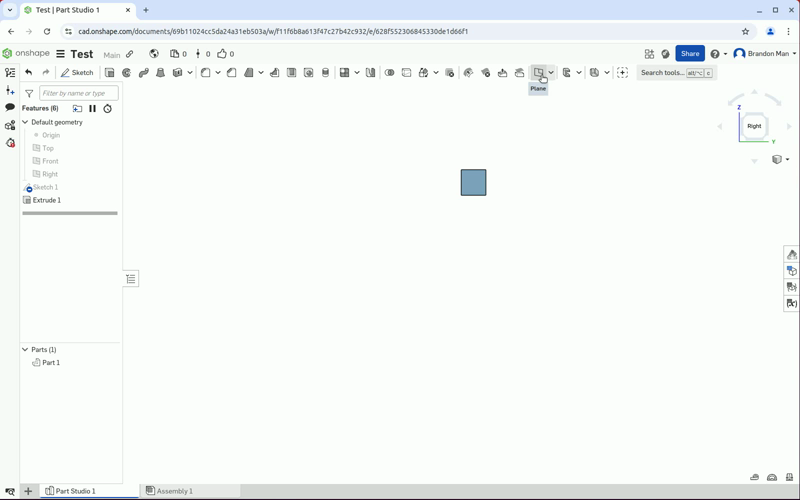
click(541, 75)
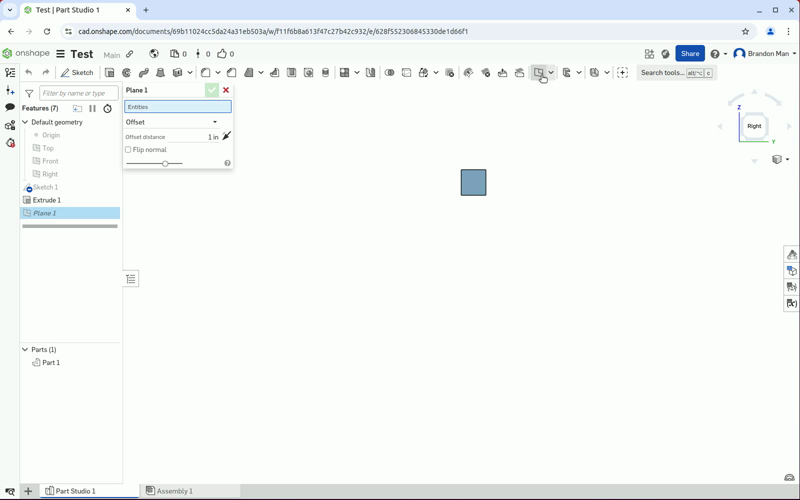
mouse_move(73, 176)
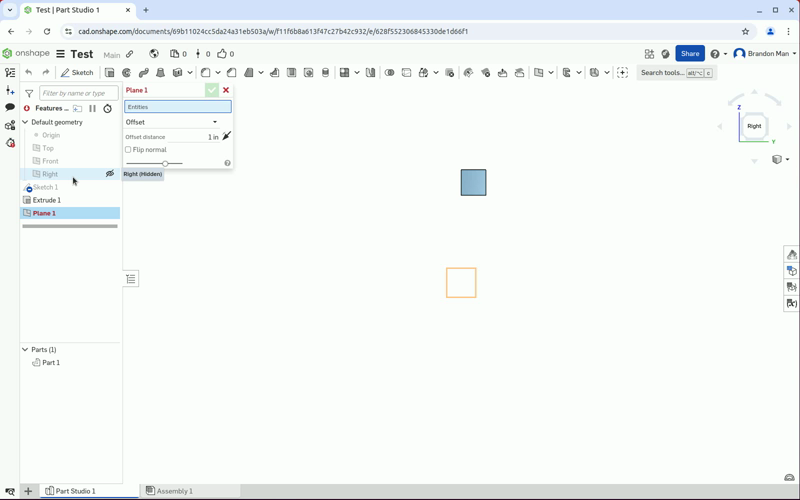
click(73, 176)
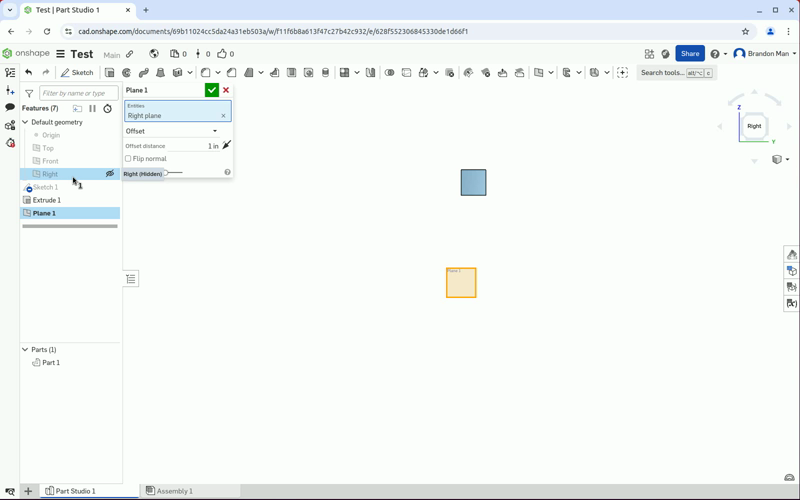
key(tab, 2)
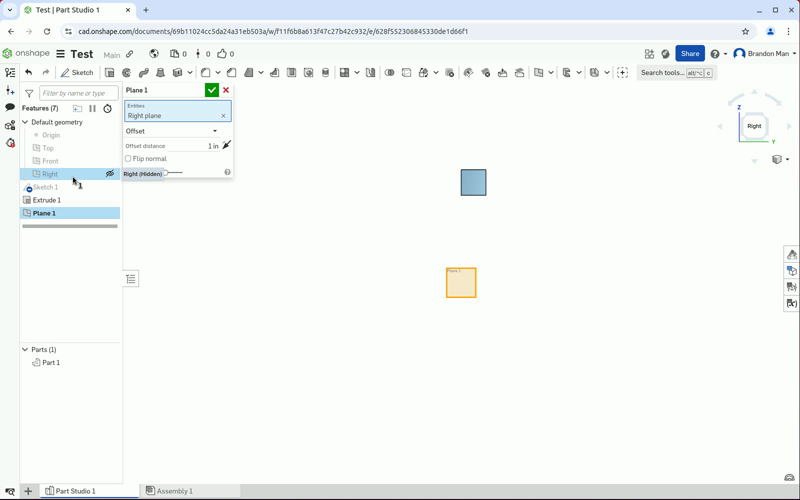
text(21.198)
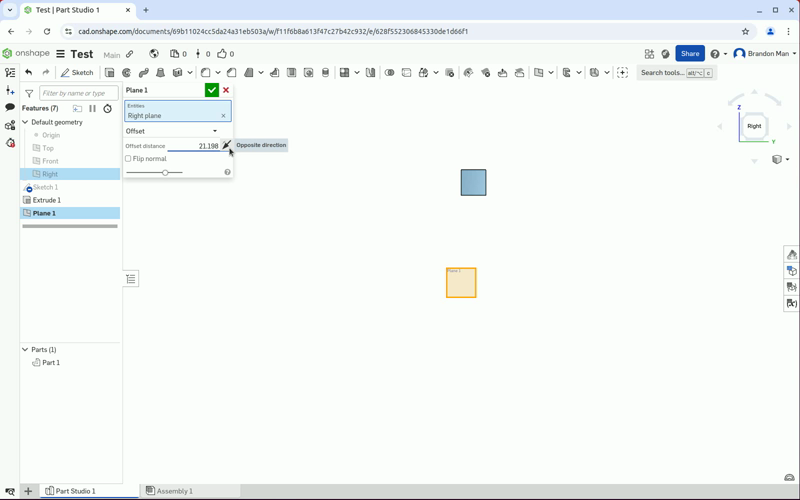
mouse_move(229, 147)
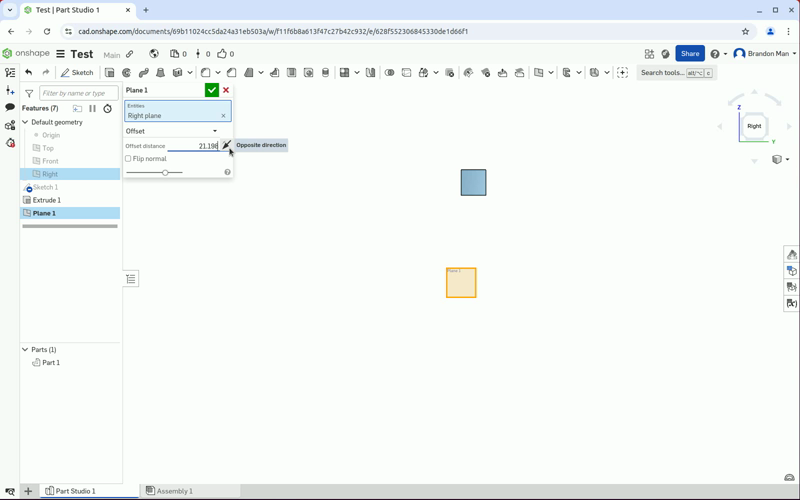
click(229, 147)
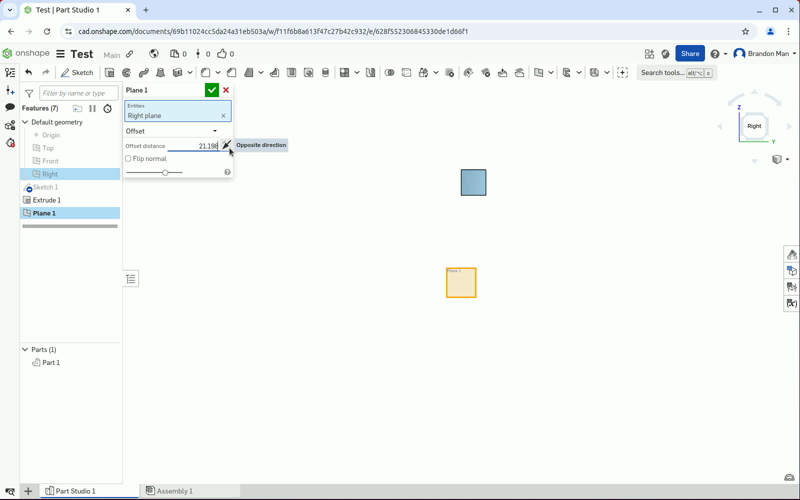
key(enter, 2)
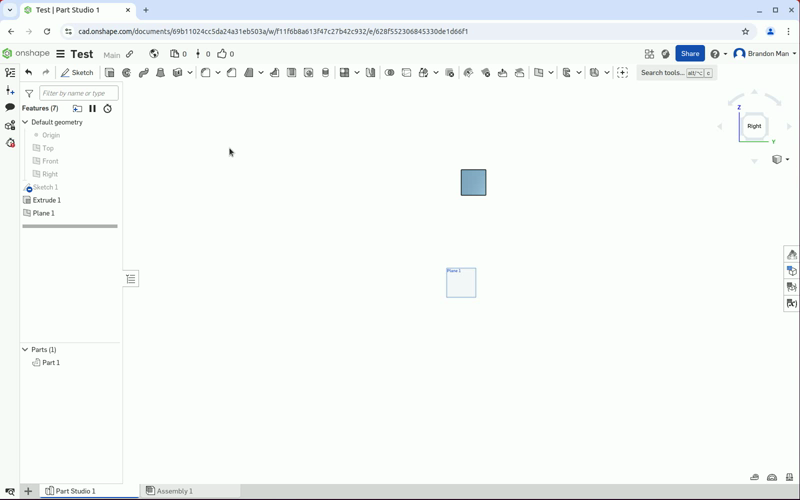
key(shift+s)
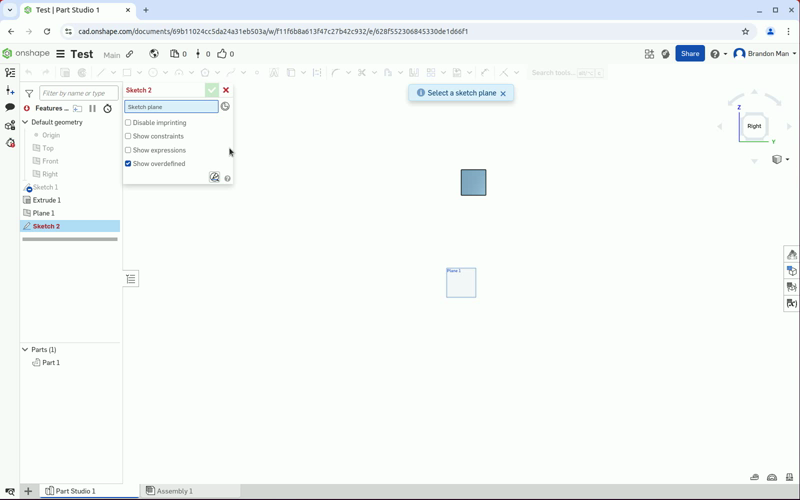
mouse_move(73, 215)
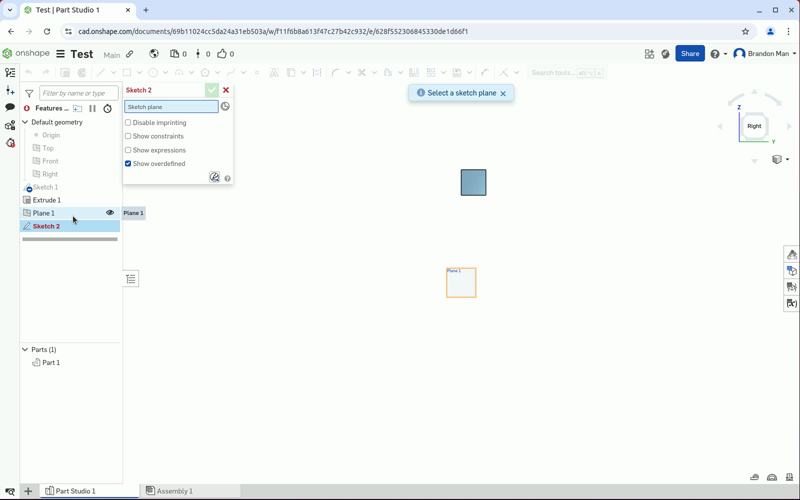
click(73, 215)
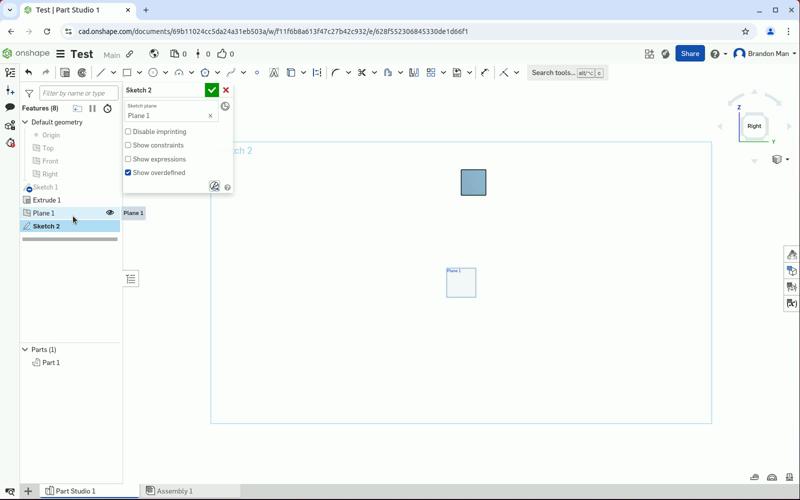
mouse_move(73, 352)
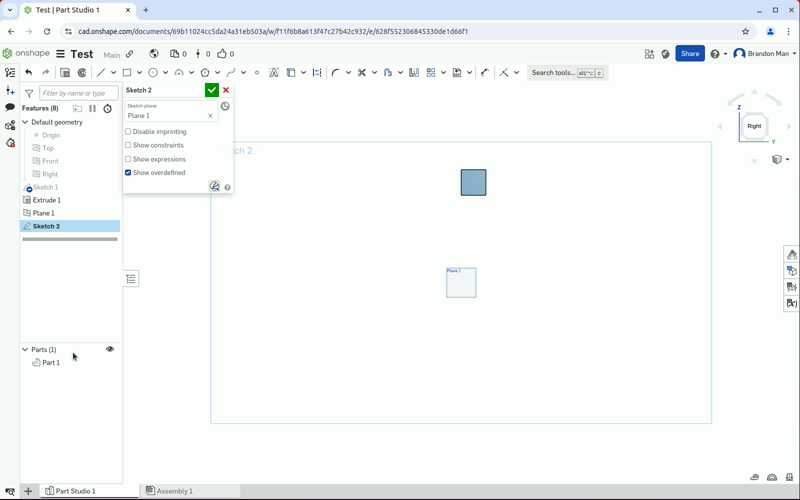
key(y)
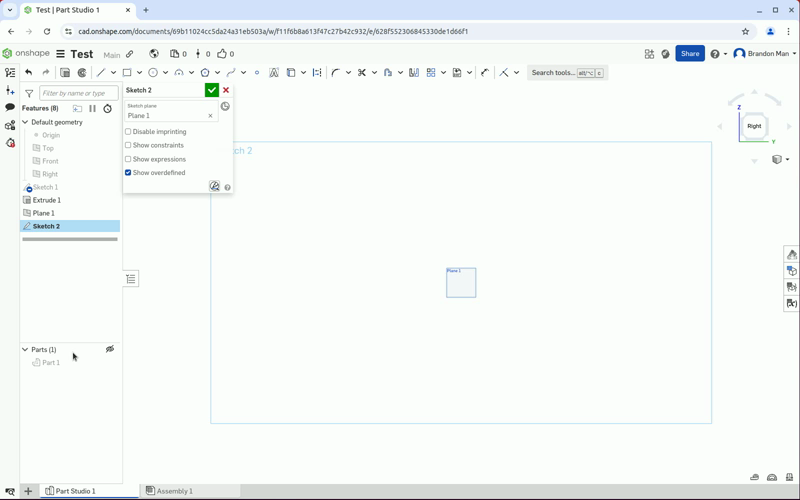
key(c)
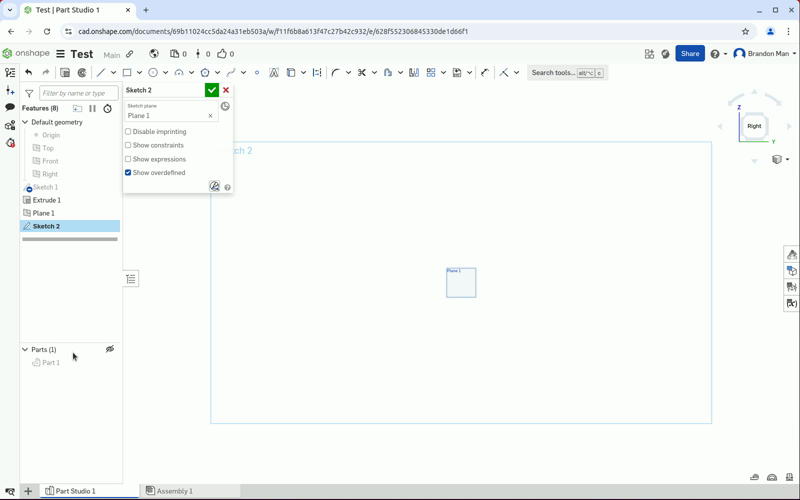
key_down(shift)
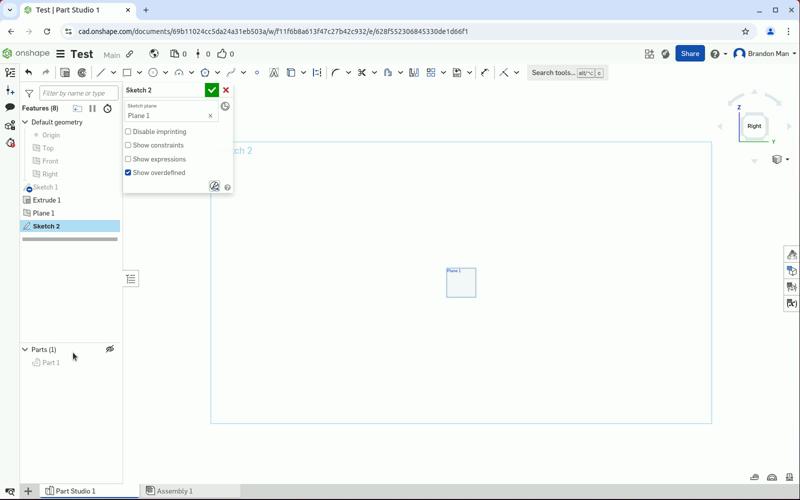
mouse_move(473, 182)
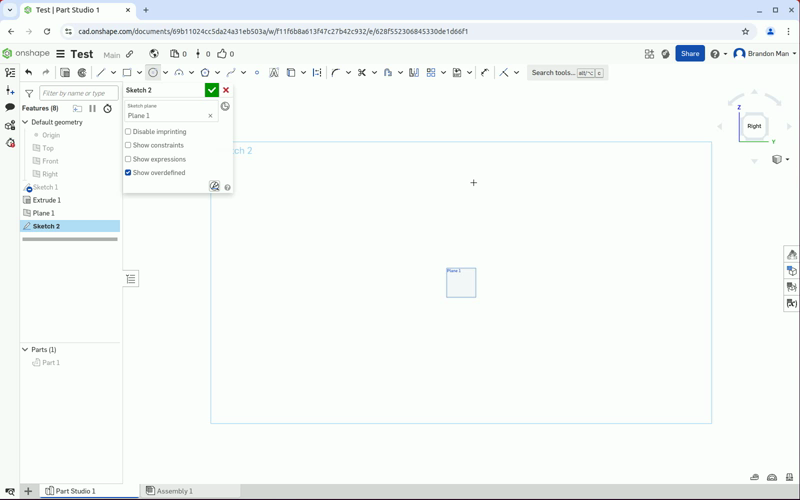
click(473, 182)
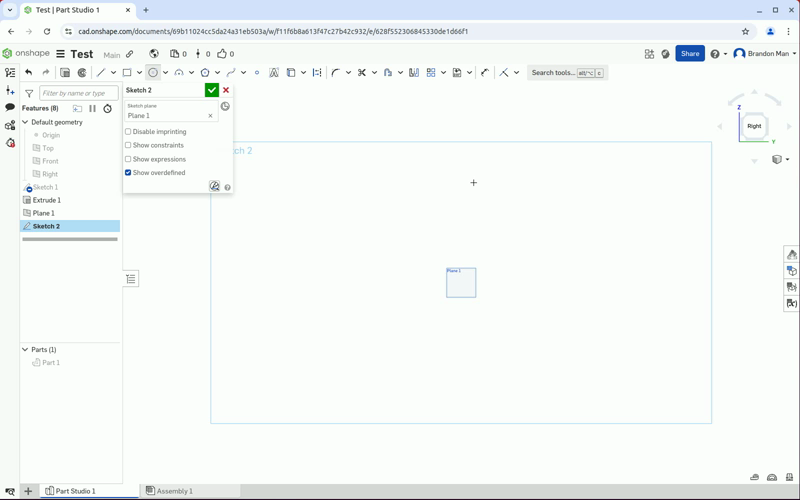
key_up(shift)
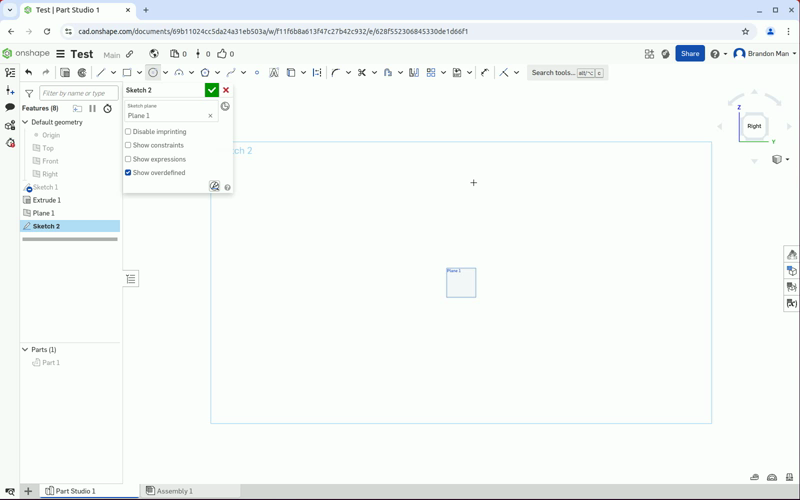
mouse_move(479, 182)
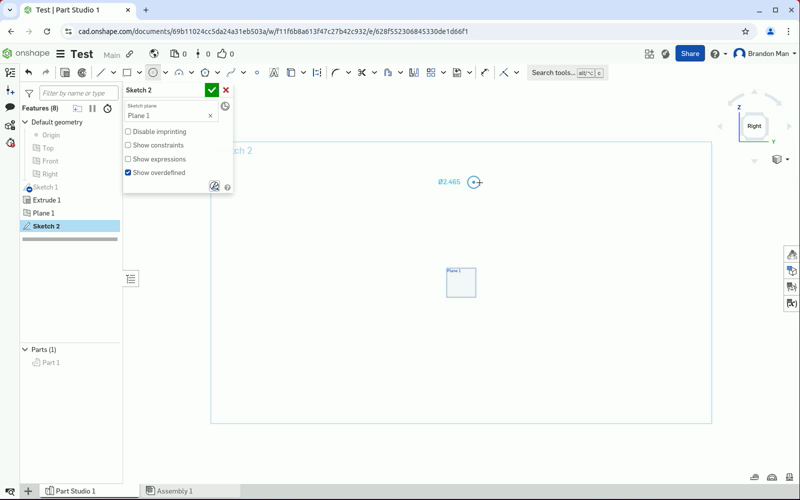
click(479, 182)
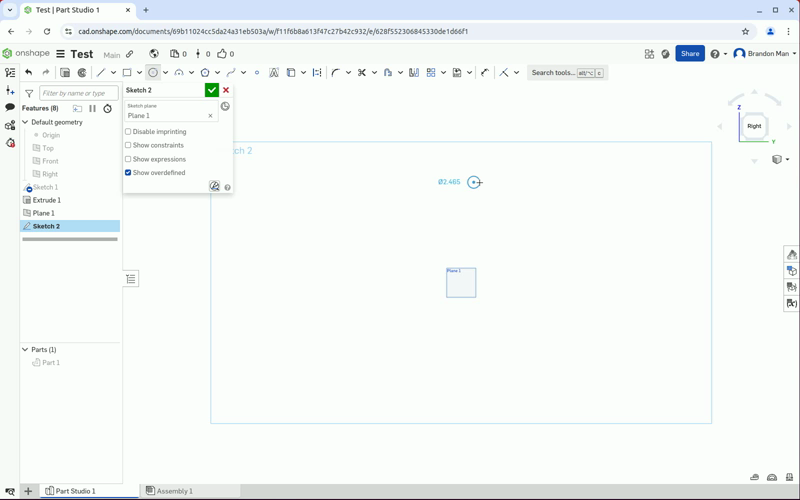
key(esc)
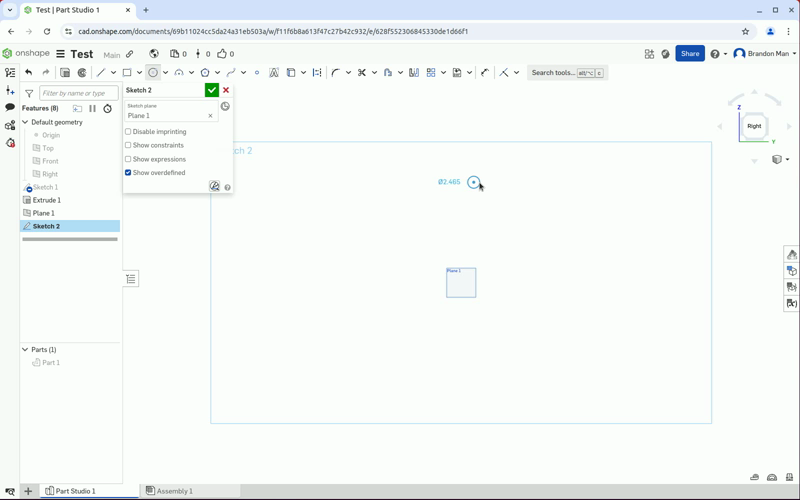
mouse_move(475, 176)
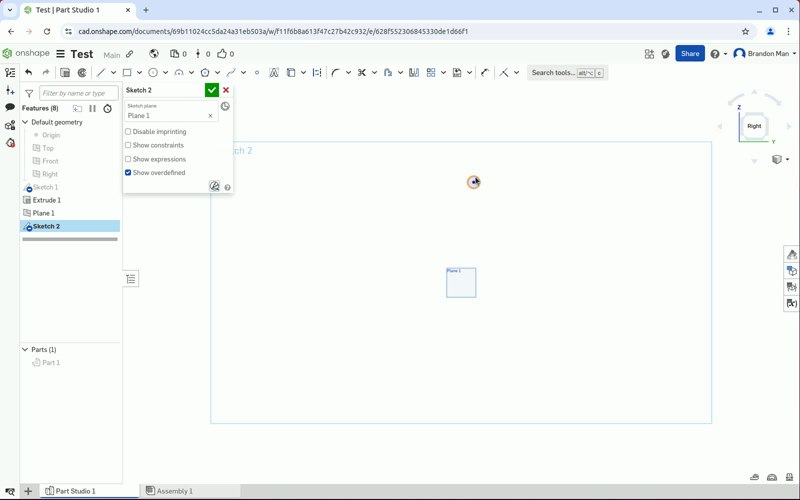
scroll(6)
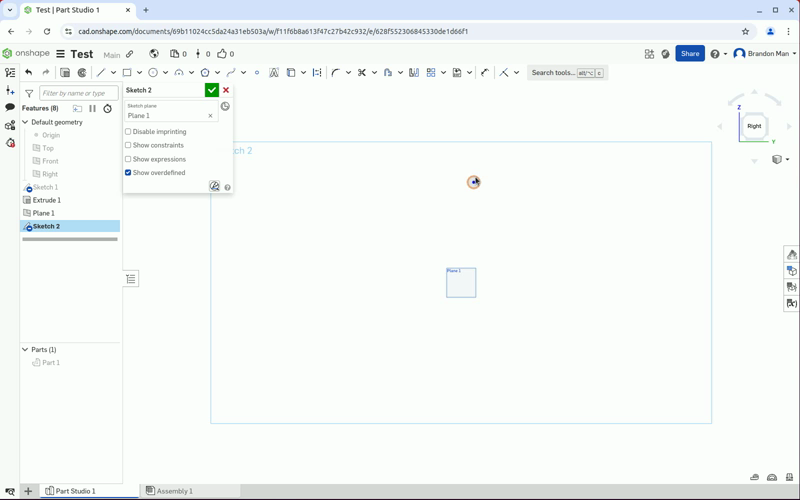
scroll(6)
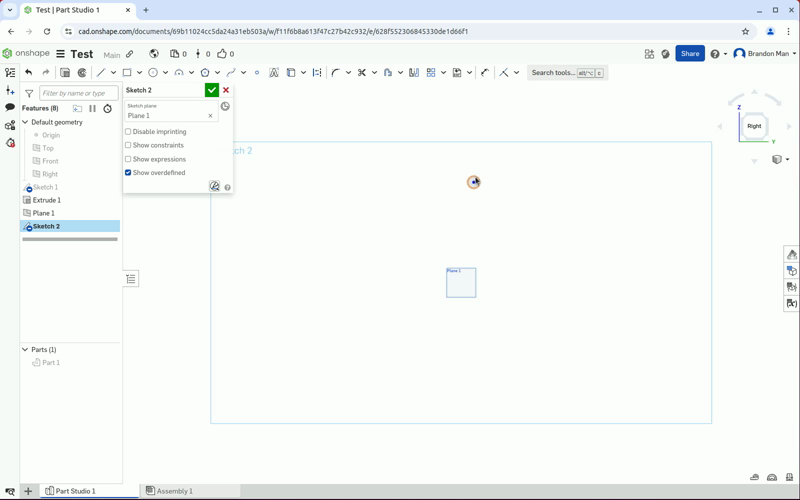
scroll(6)
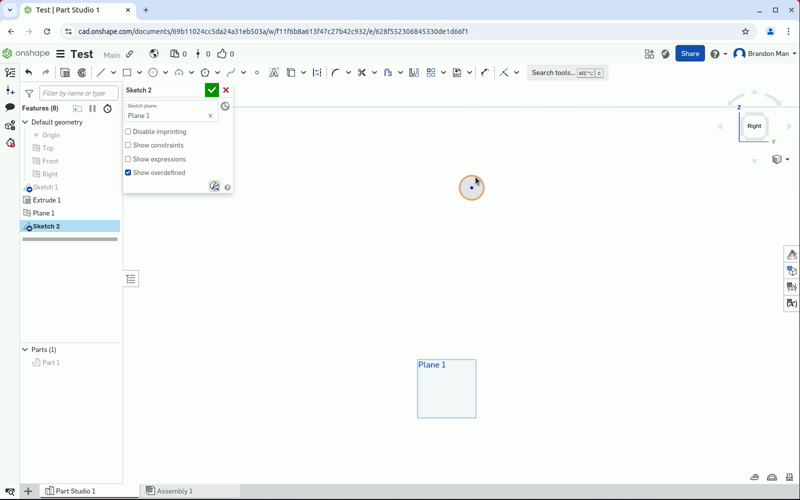
scroll(6)
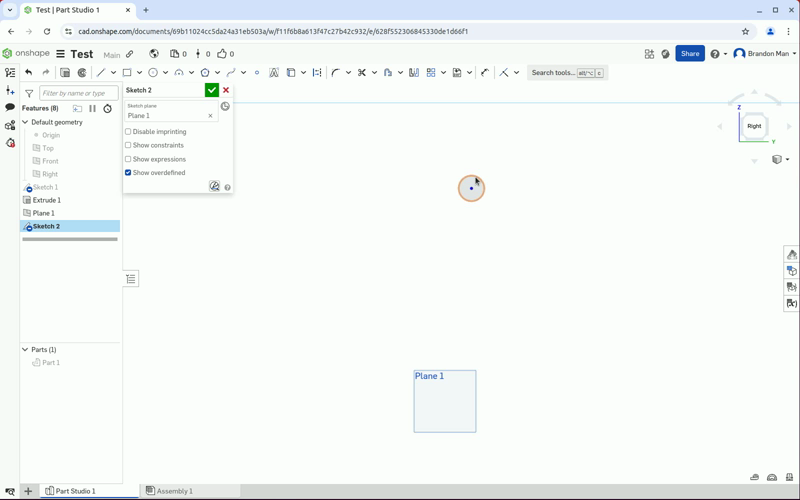
scroll(6)
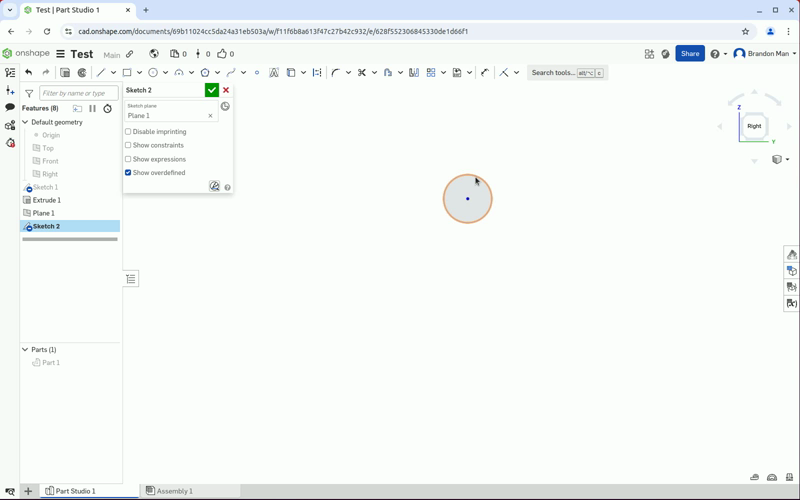
scroll(6)
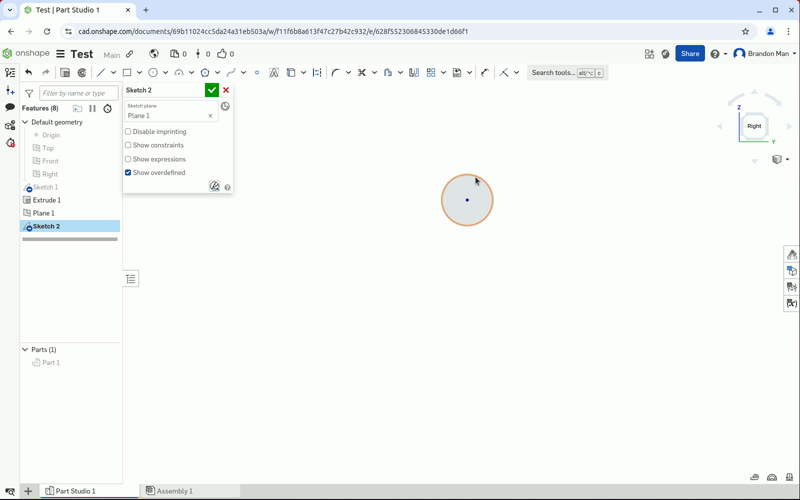
scroll(6)
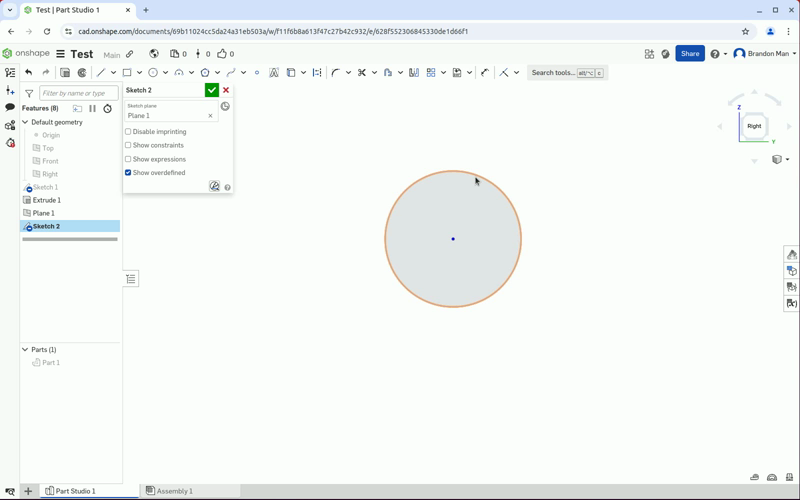
click(475, 176)
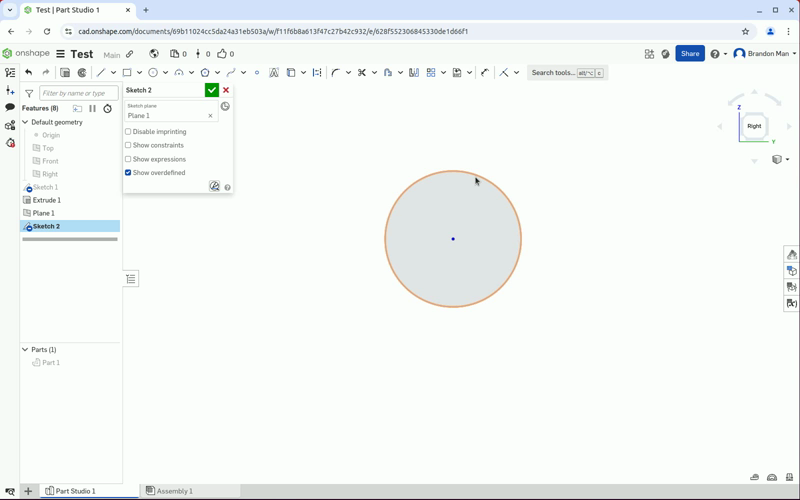
scroll(-6)
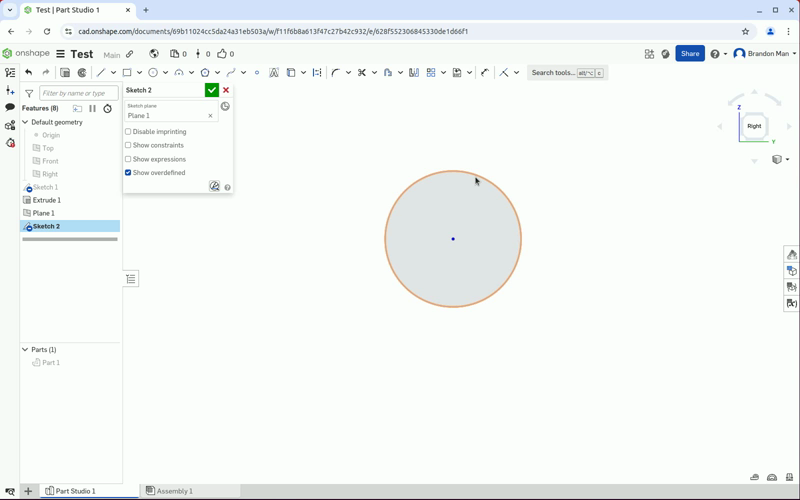
scroll(-6)
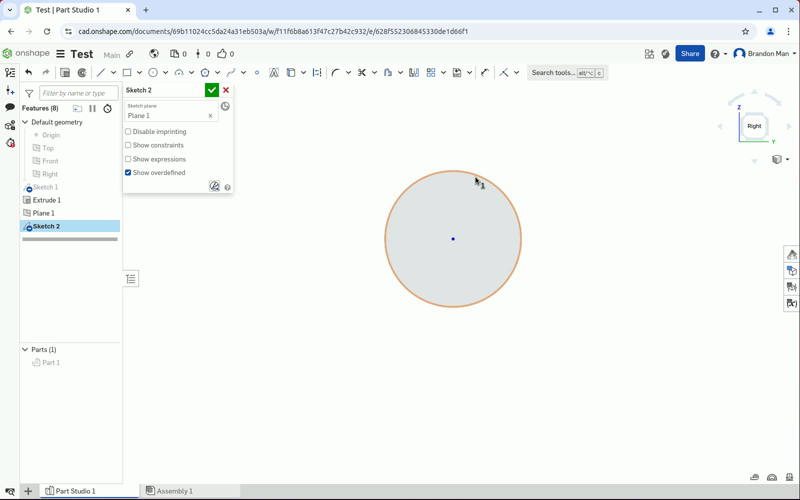
scroll(-6)
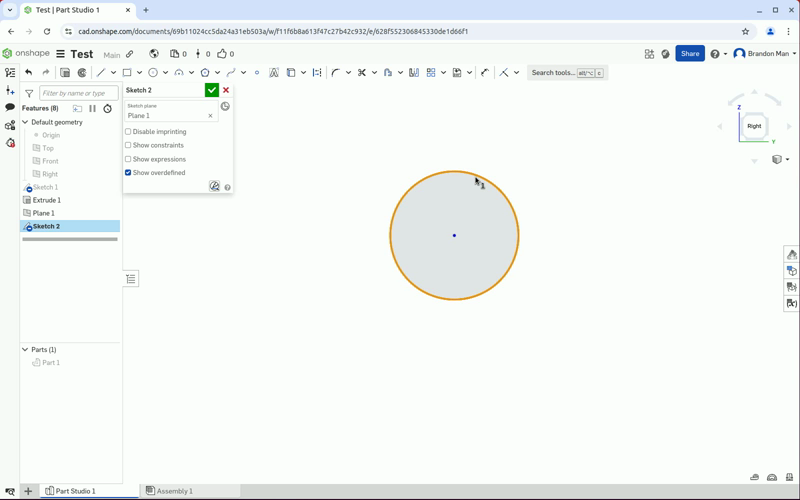
scroll(-6)
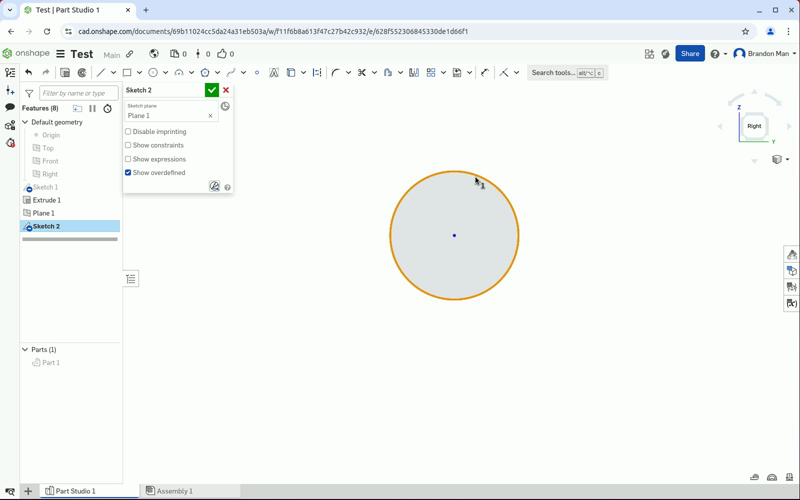
scroll(-6)
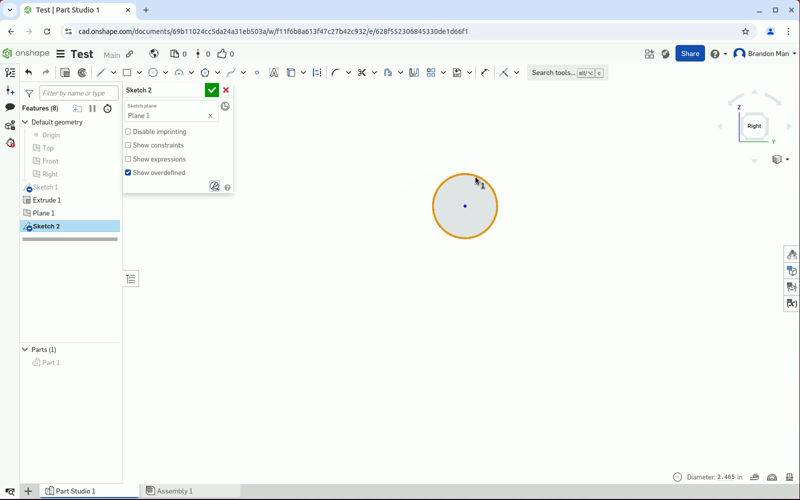
scroll(-6)
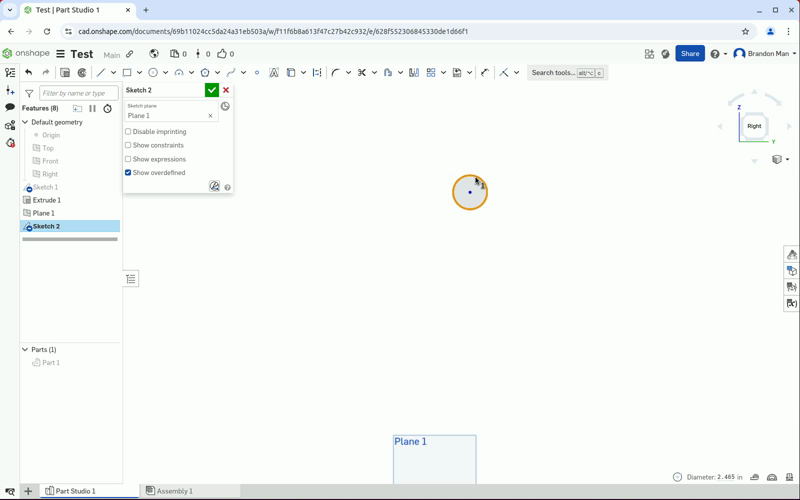
scroll(-6)
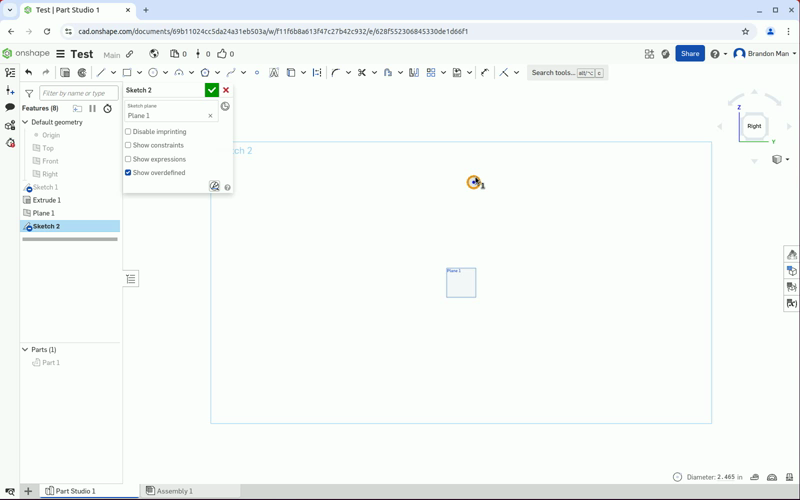
mouse_move(73, 352)
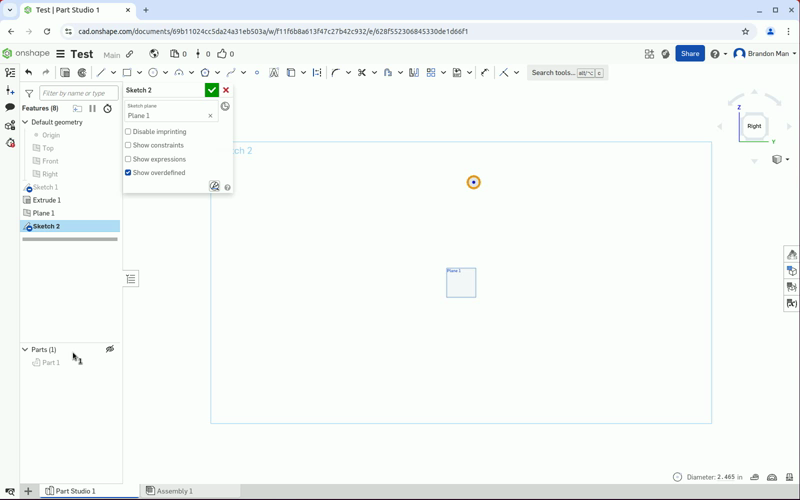
key(shift+y)
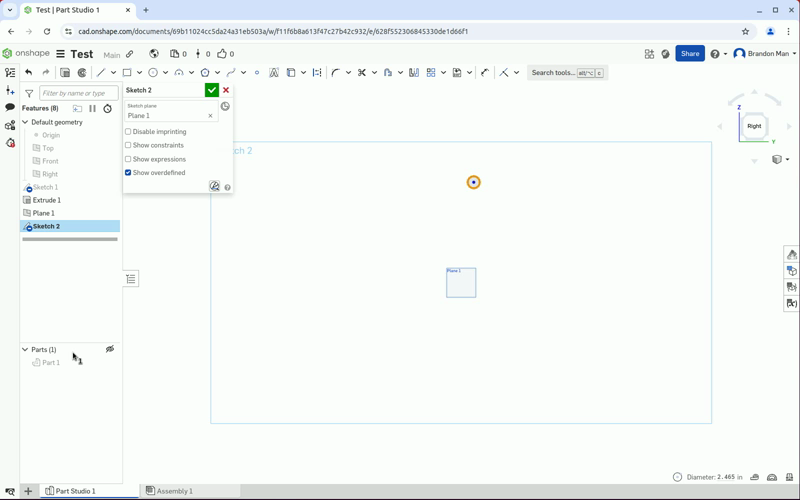
key(shift+e)
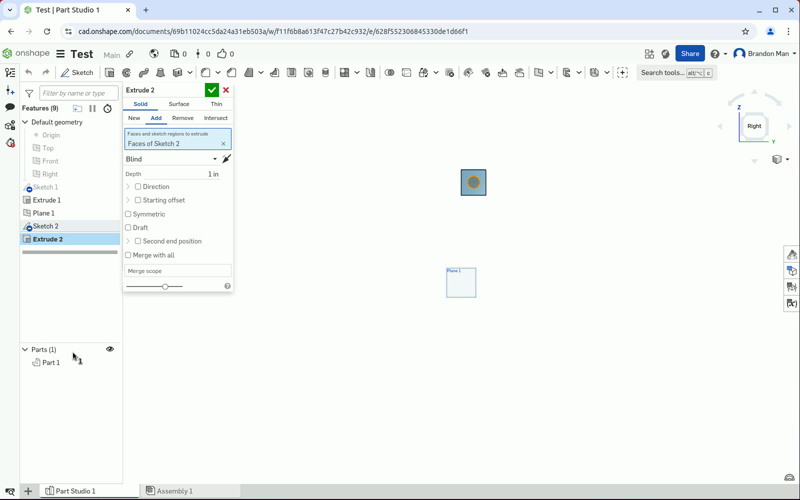
mouse_move(143, 106)
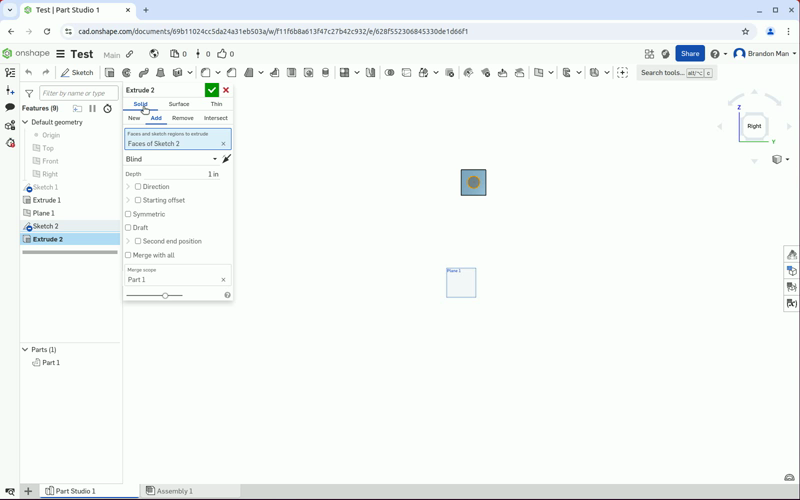
click(143, 106)
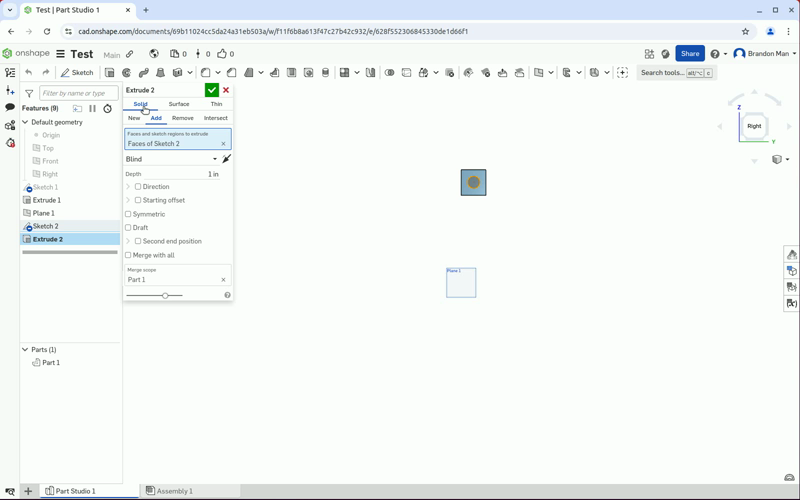
mouse_move(186, 120)
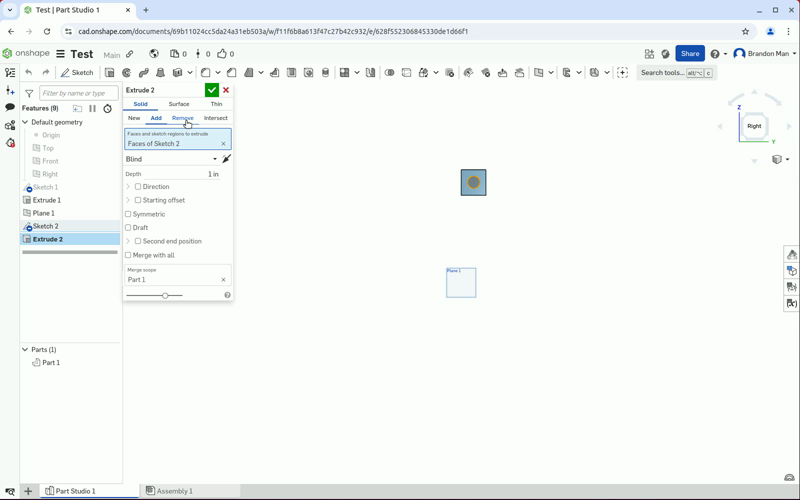
click(186, 120)
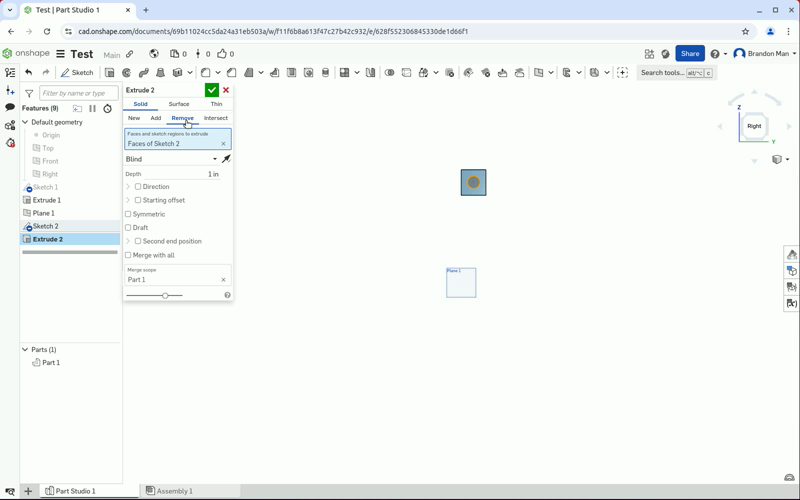
key(tab, 4)
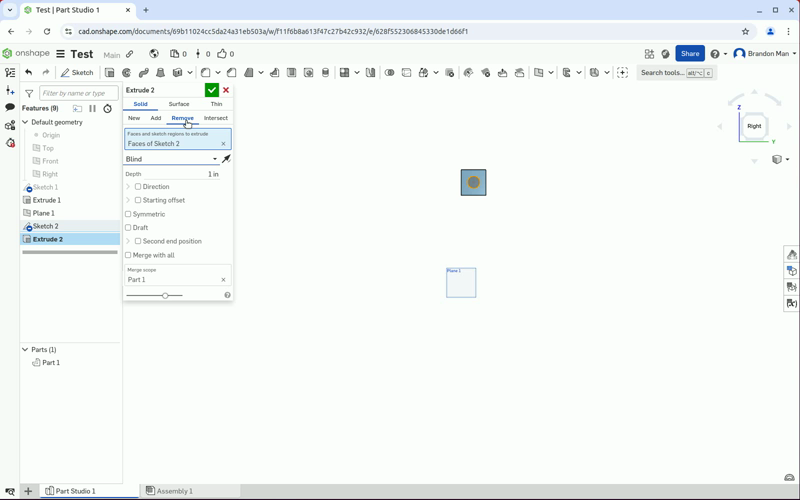
text(2.166)
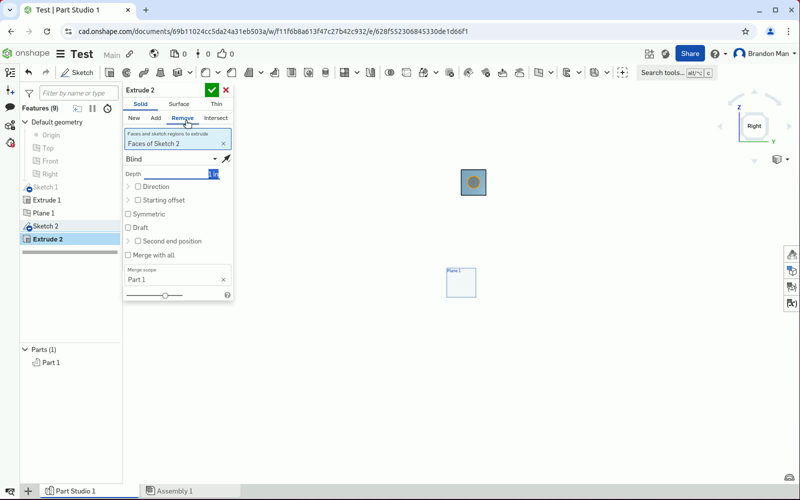
key(tab, 6)
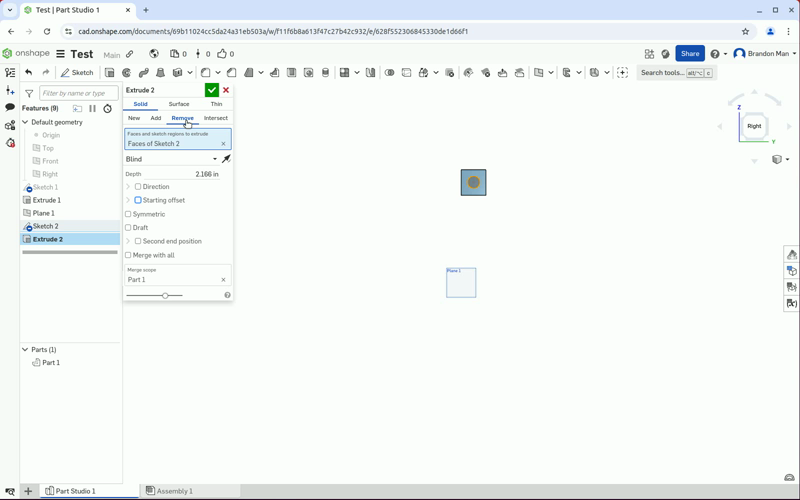
key(space)
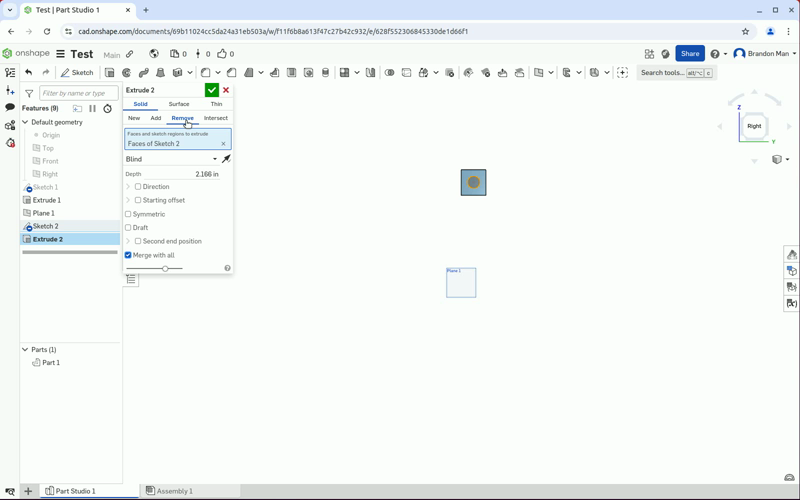
key(enter)
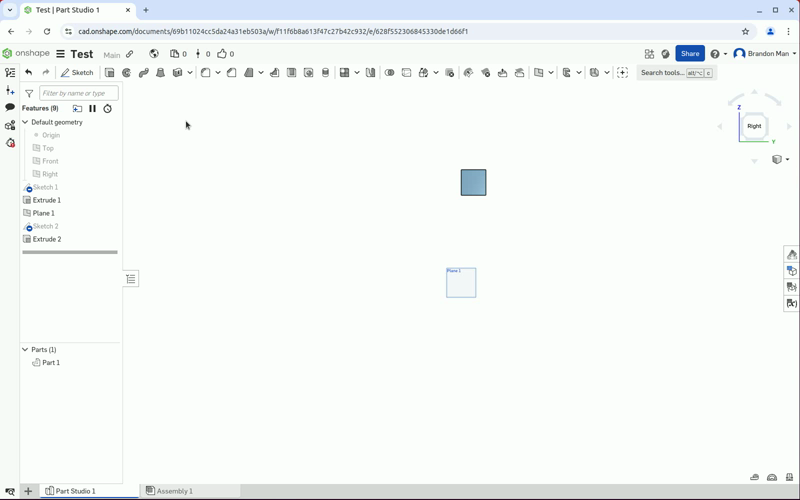
key(shift+h)
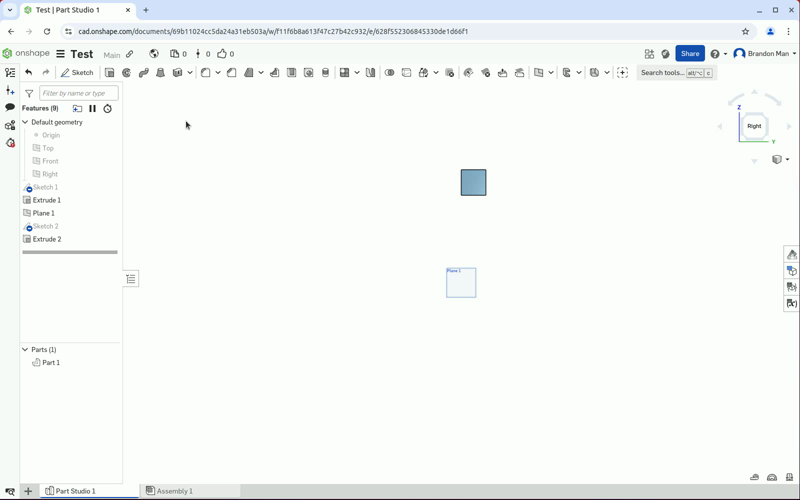
key(shift+h)
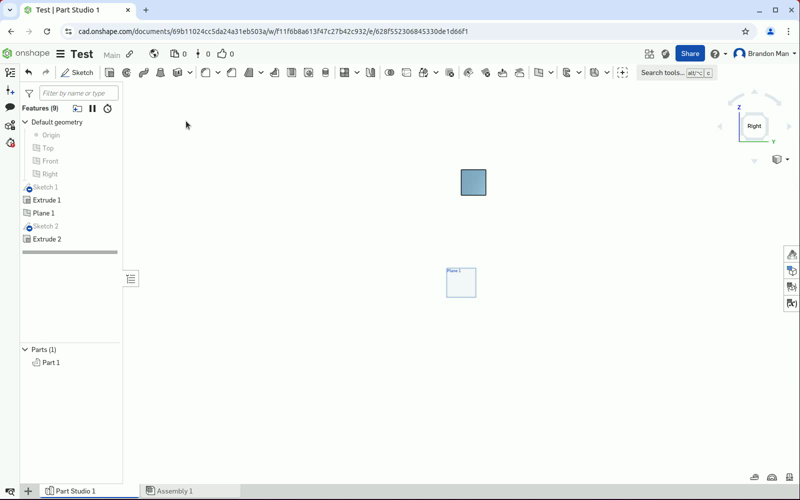
key(shift+7)
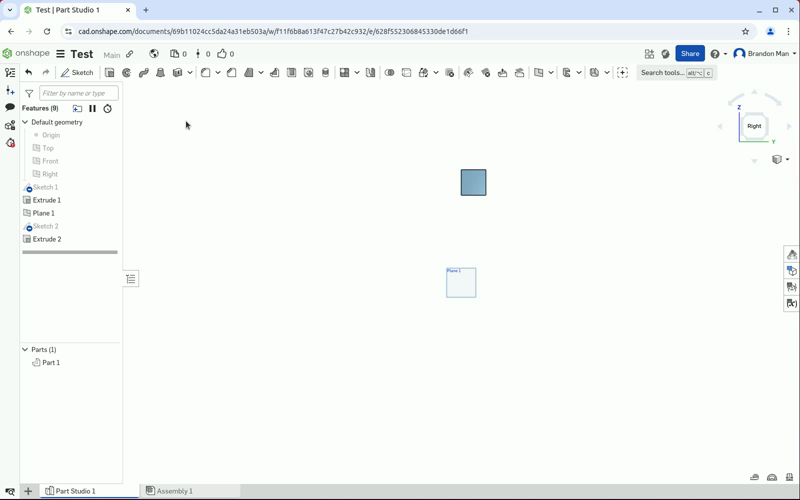
key(right, 2)
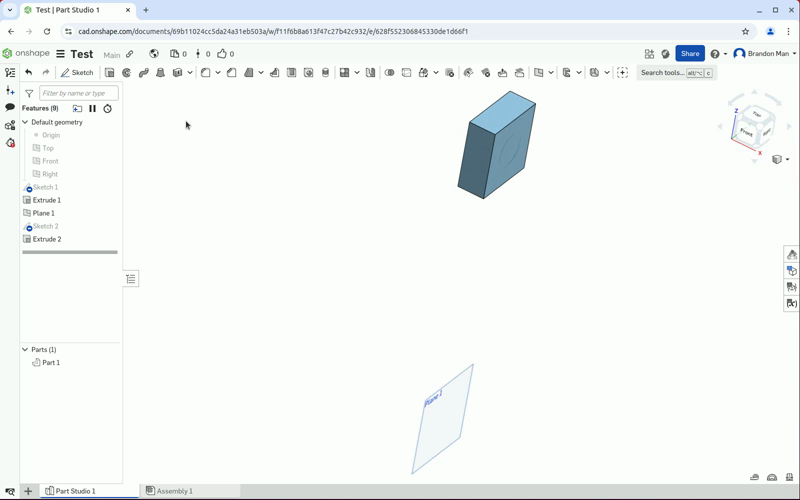
key(down, 2)
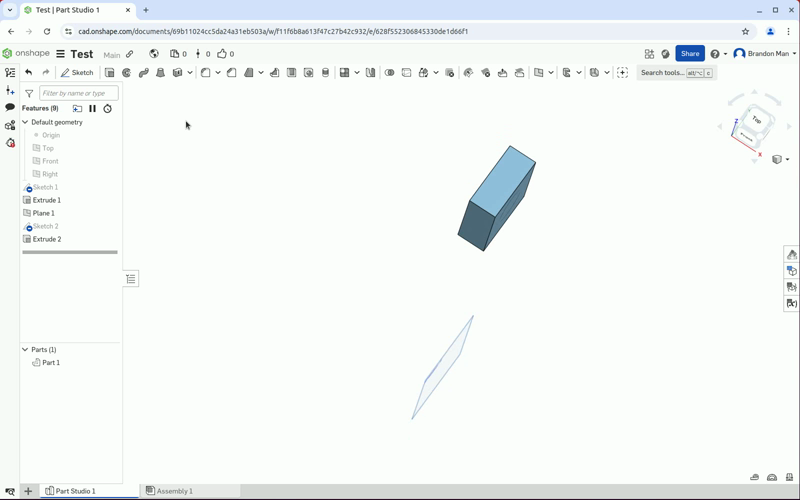
key(up, 2)
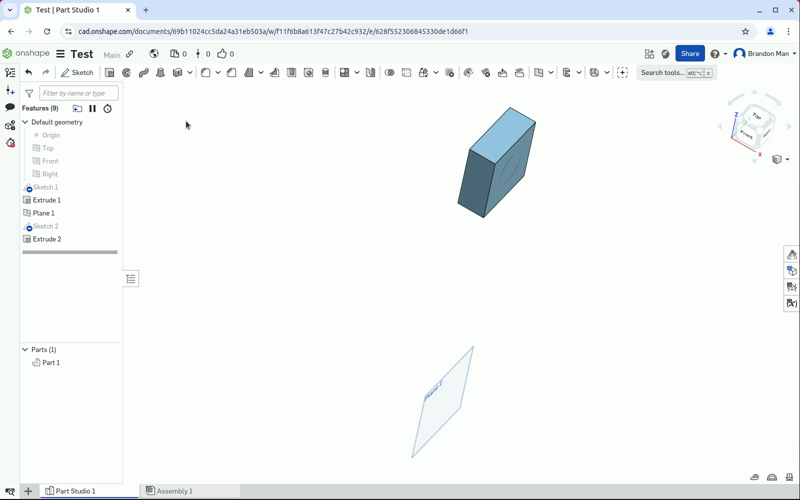
key(left, 2)
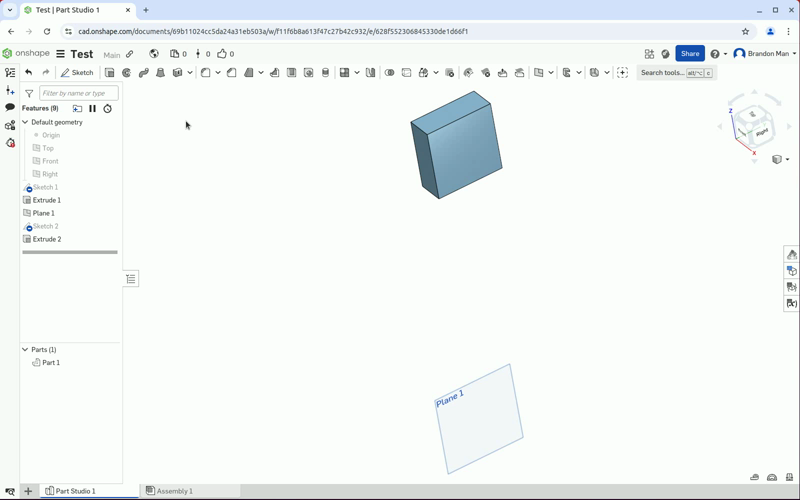
mouse_move(73, 189)
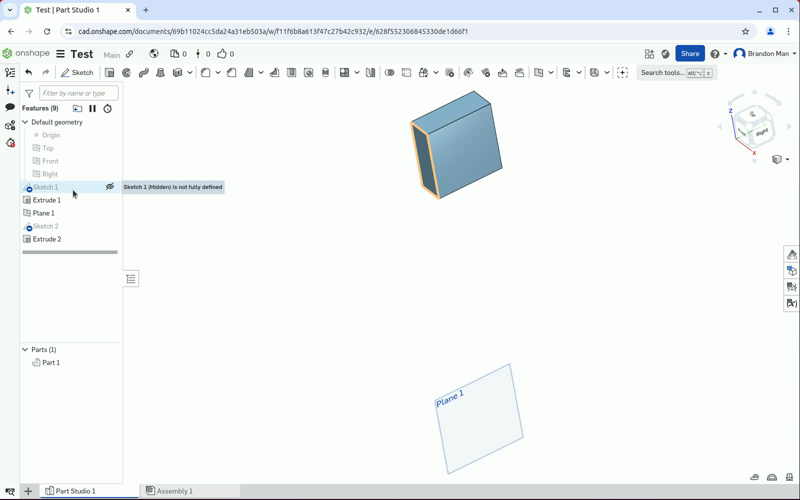
click(73, 189)